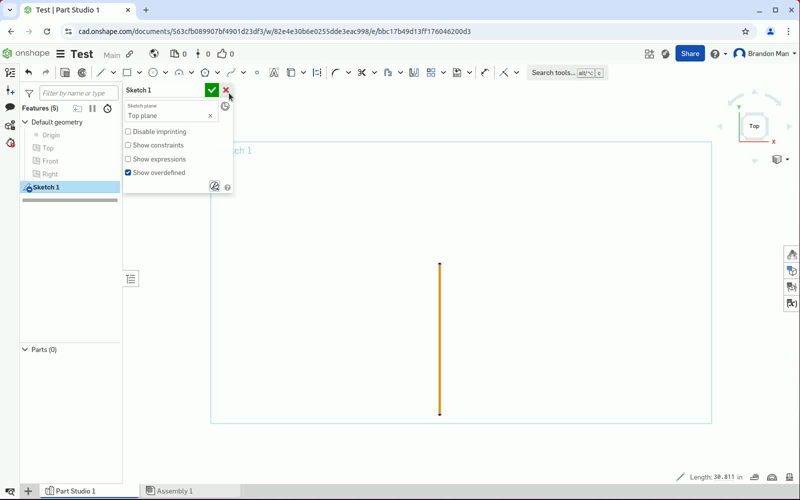
key(shift+h)
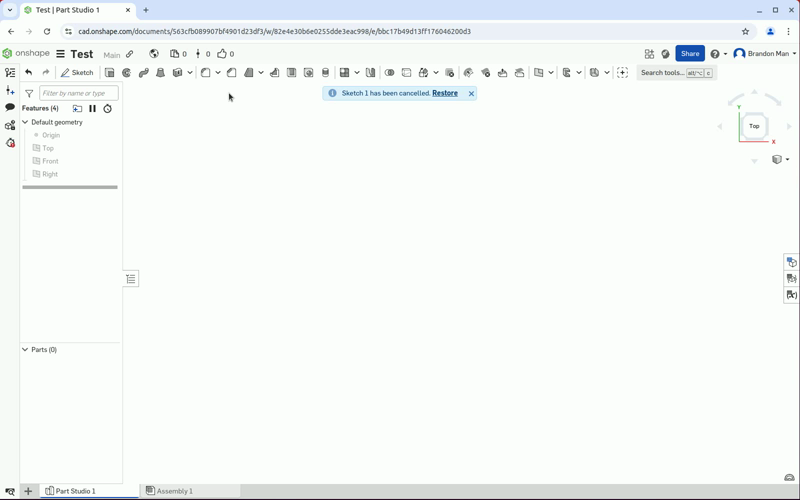
mouse_move(73, 352)
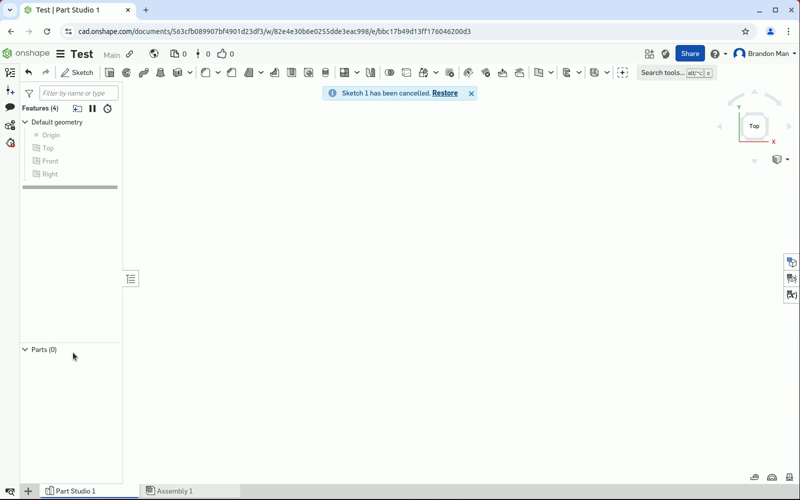
key(y)
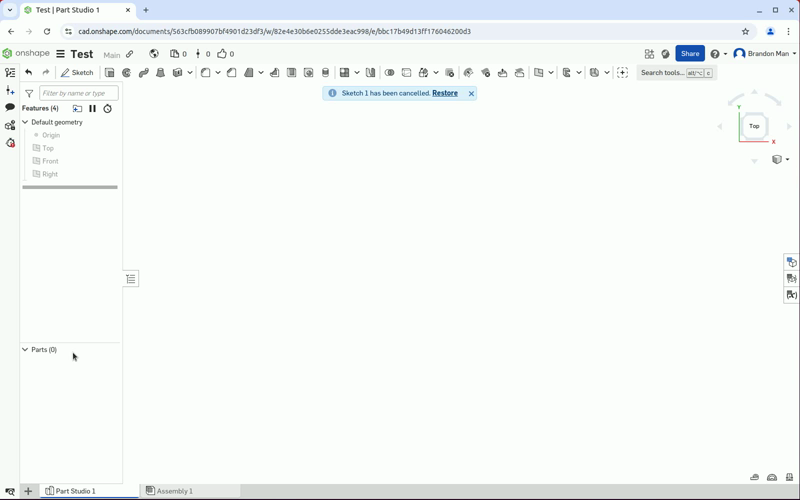
key(shift+p)
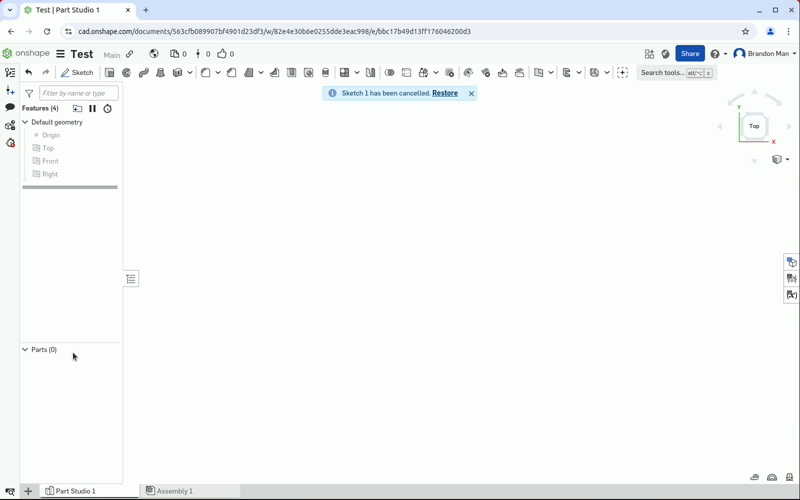
key(space)
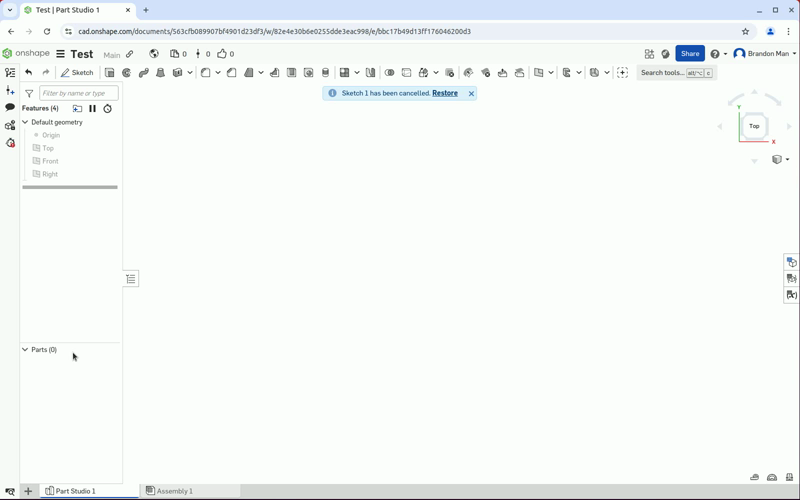
key_down(shift)
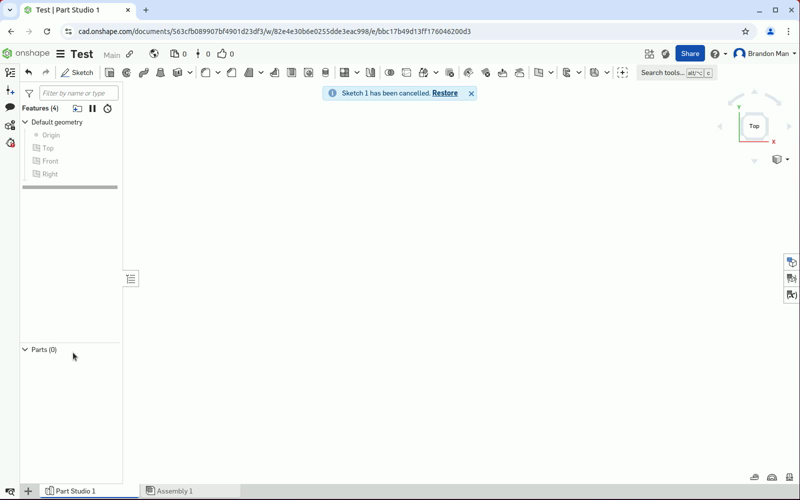
key(up)
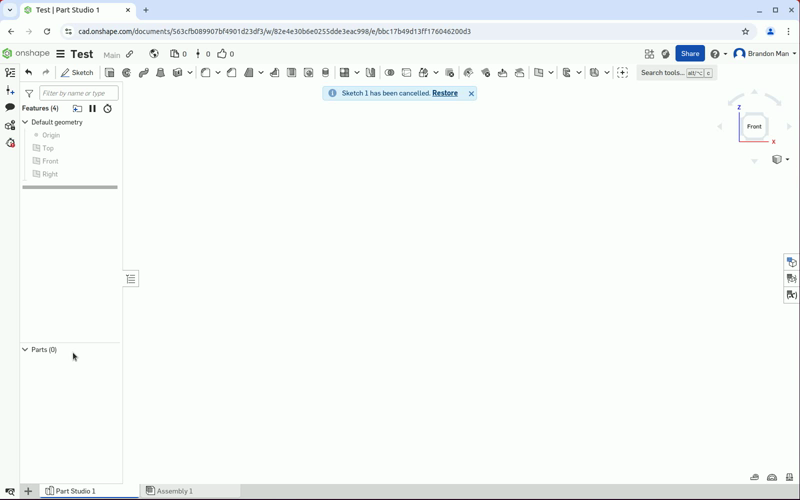
key_up(shift)
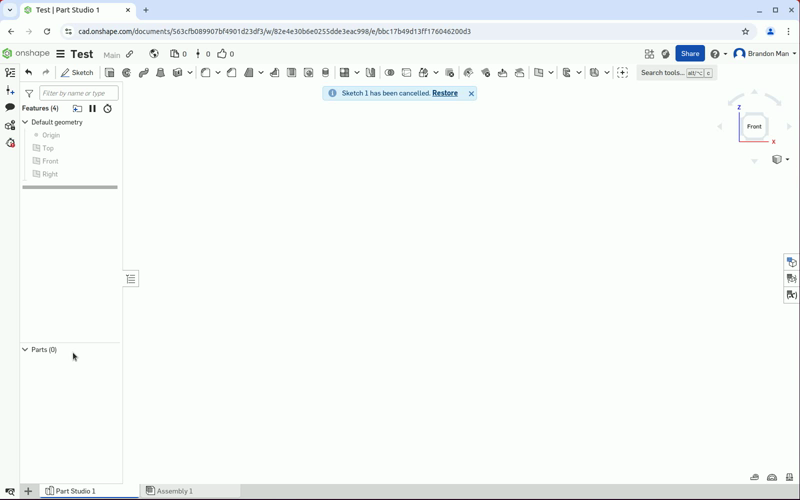
mouse_move(73, 352)
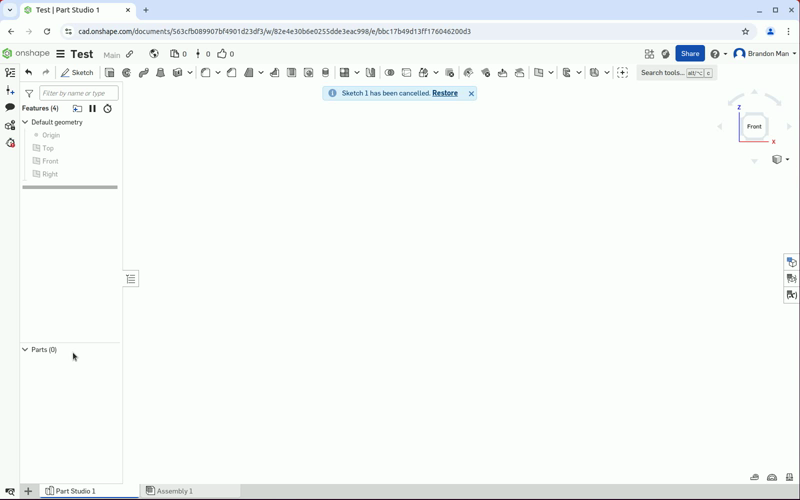
key(shift+y)
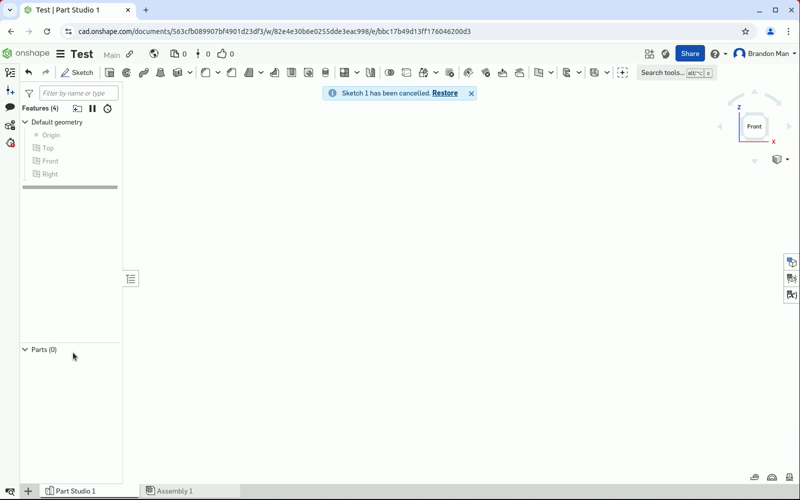
key(shift+s)
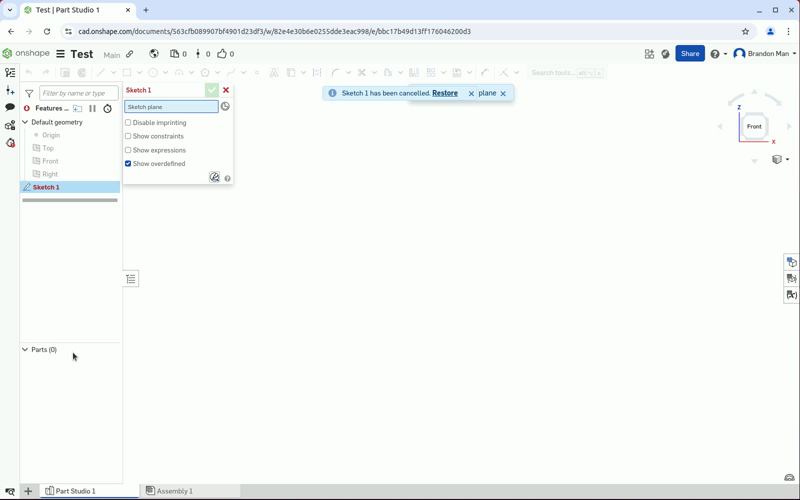
mouse_move(73, 163)
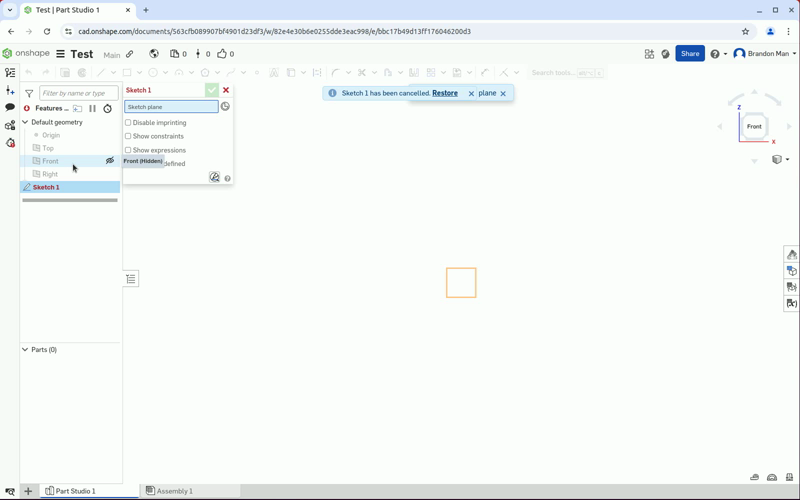
click(73, 163)
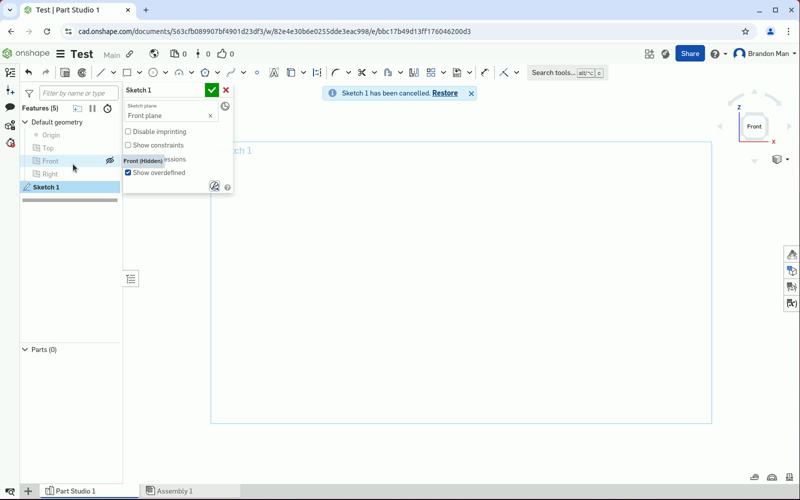
mouse_move(73, 352)
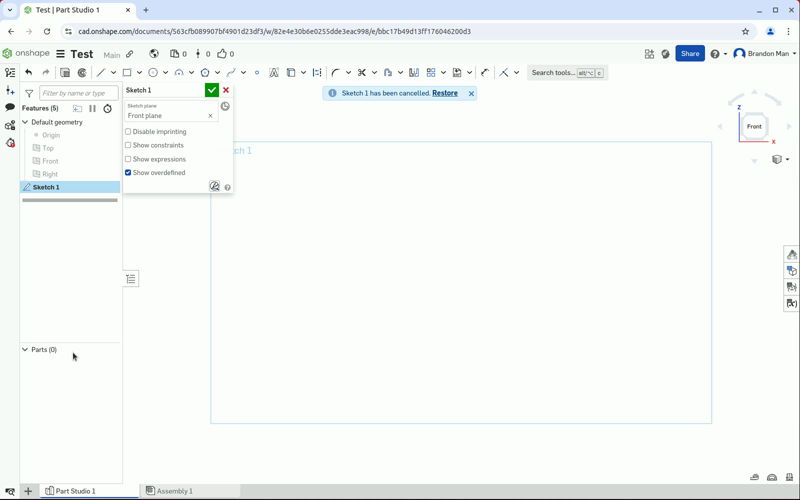
key(y)
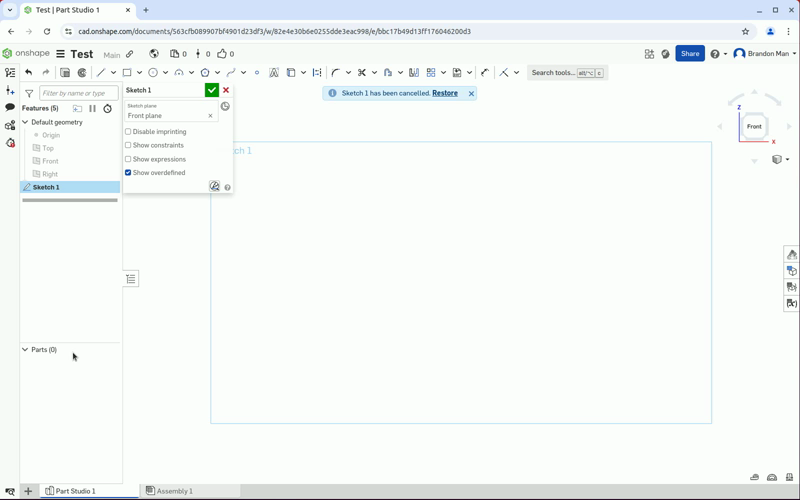
key(l)
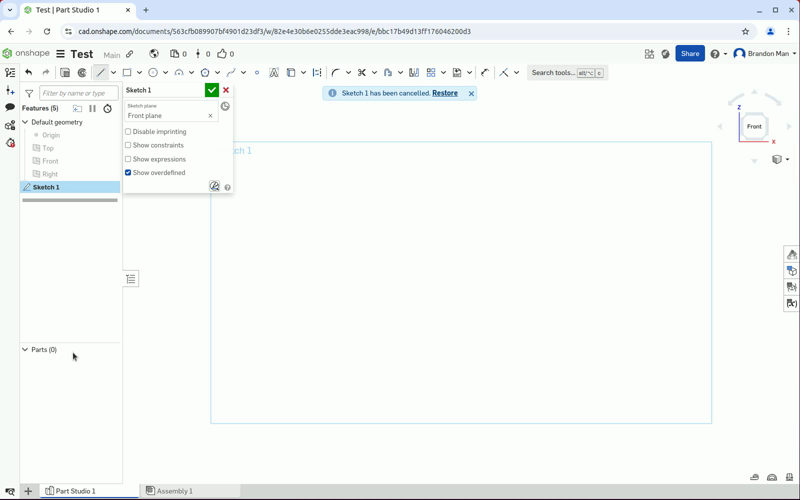
key_down(shift)
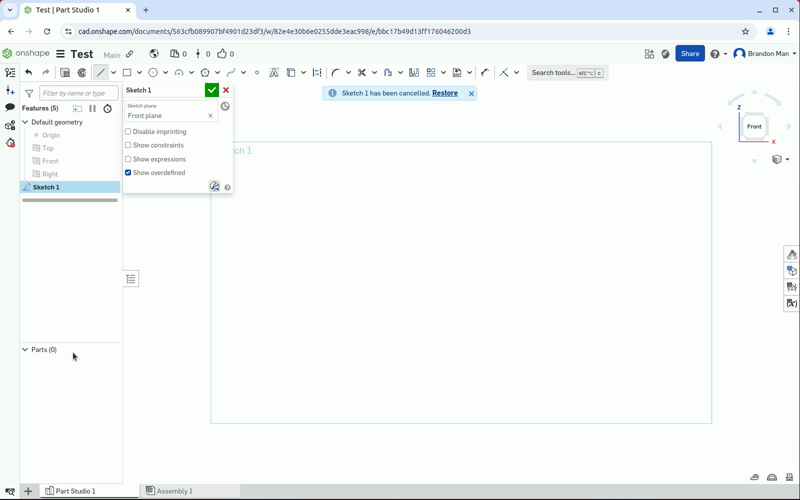
mouse_move(348, 315)
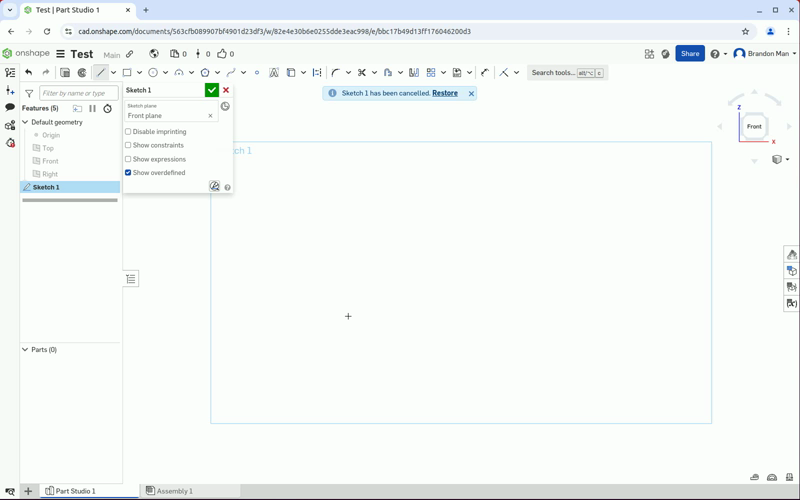
click(348, 315)
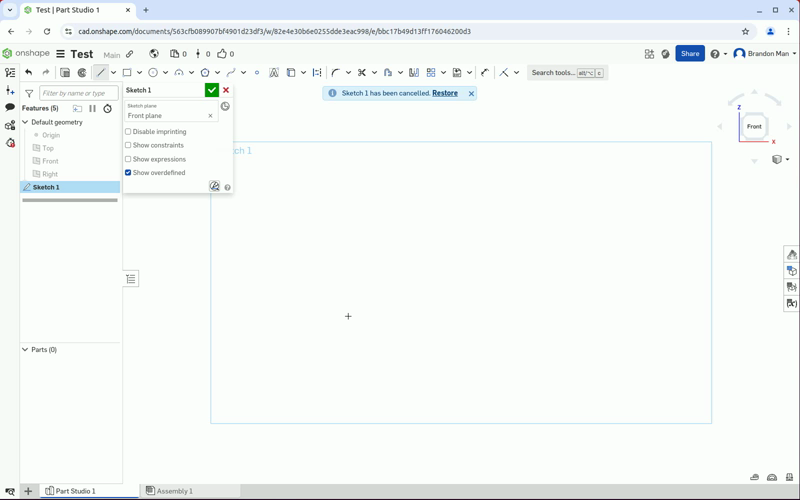
key_up(shift)
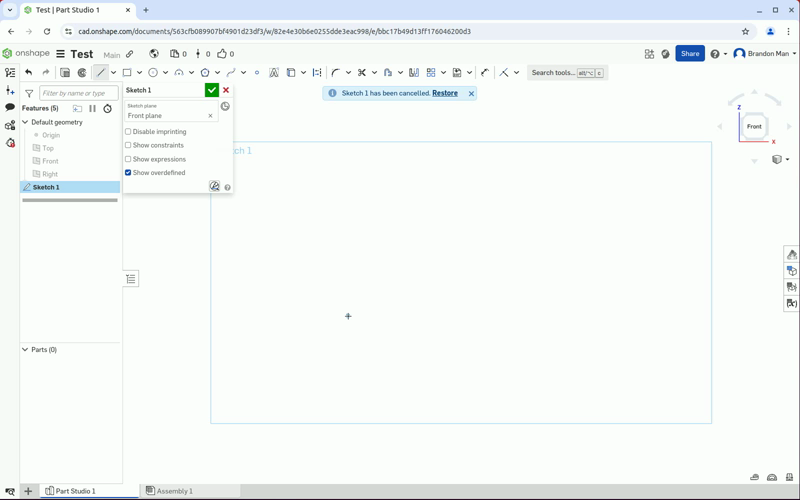
key_down(shift)
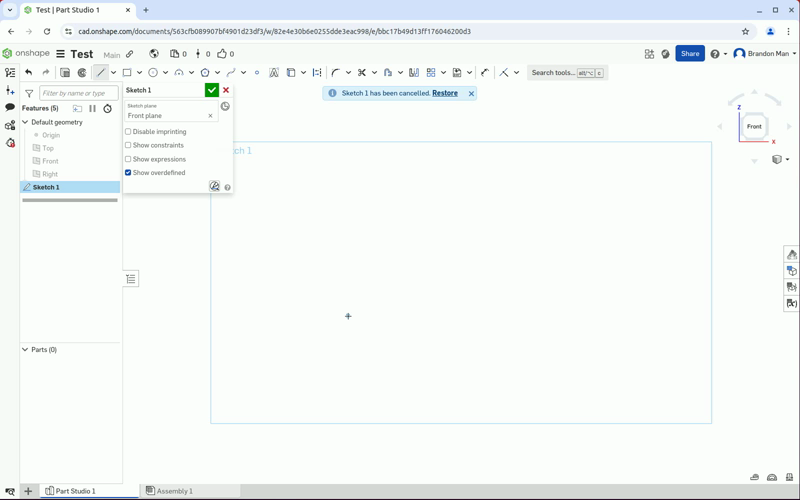
mouse_move(378, 315)
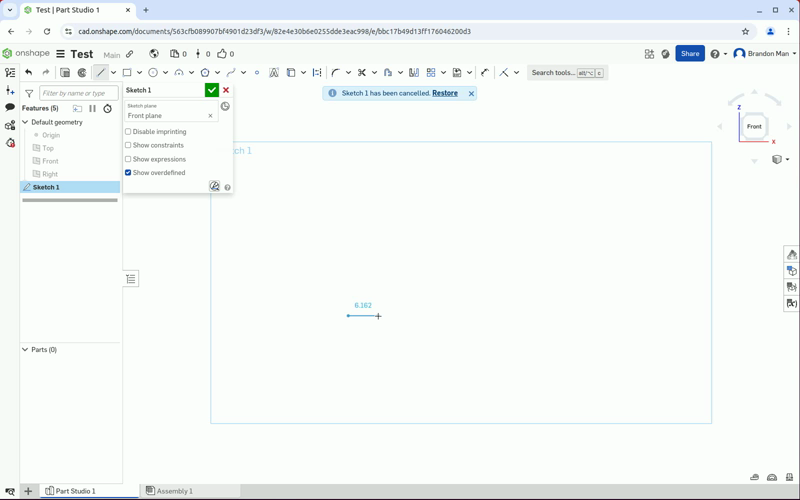
mouse_move(375, 333)
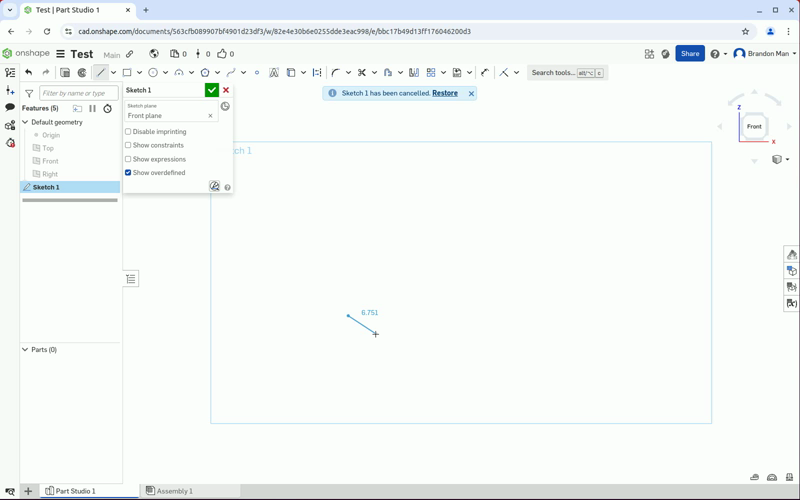
click(375, 333)
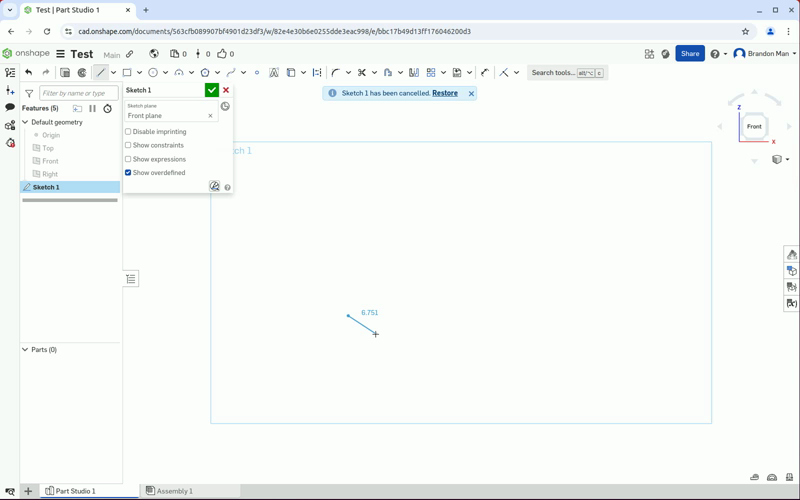
key_up(shift)
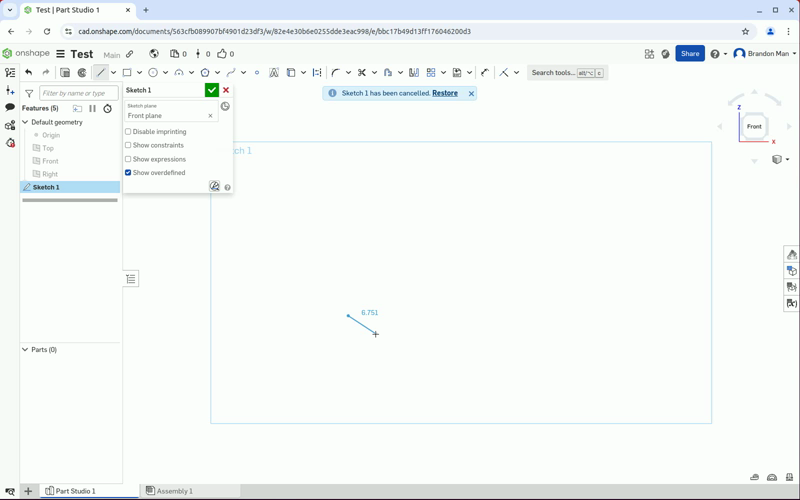
key_down(shift)
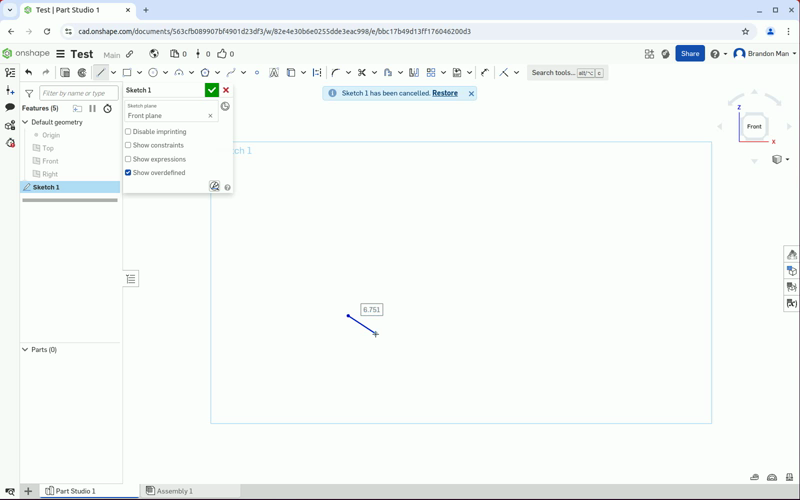
mouse_move(375, 203)
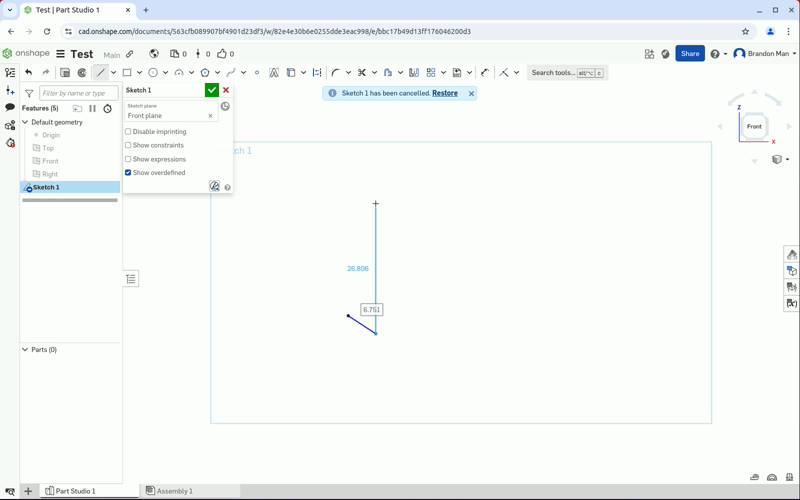
click(375, 203)
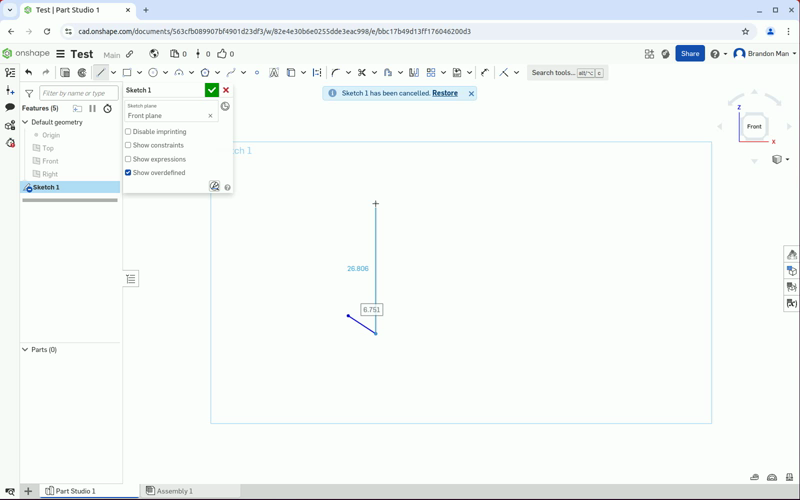
key_up(shift)
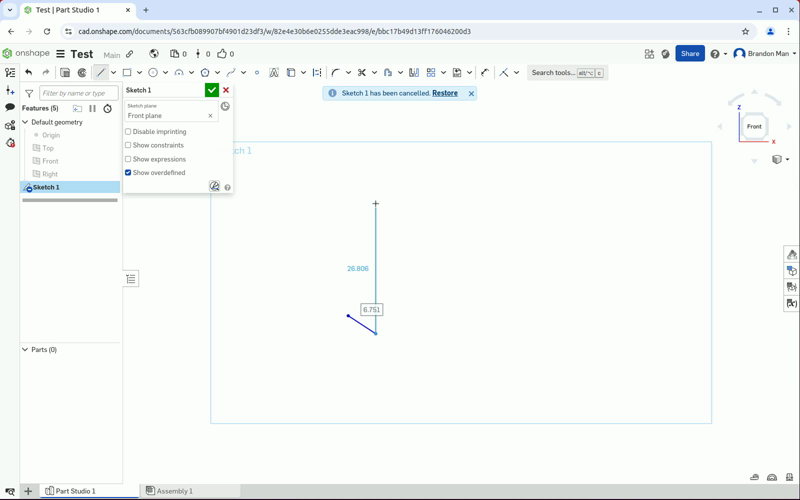
key_down(shift)
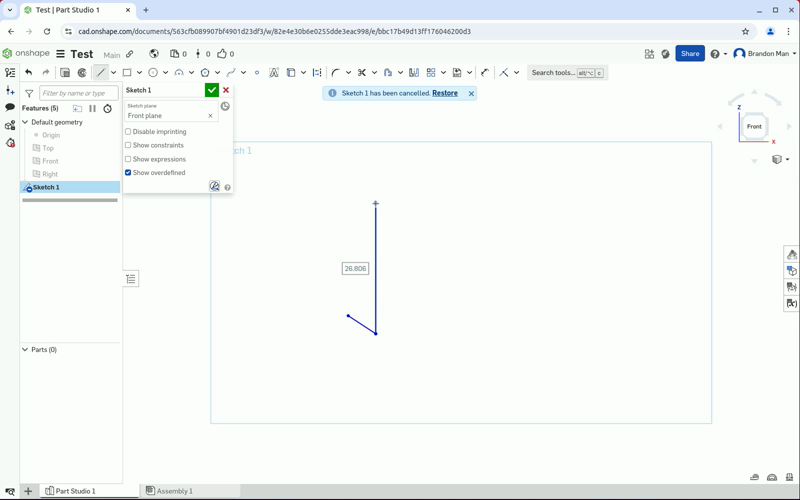
mouse_move(405, 203)
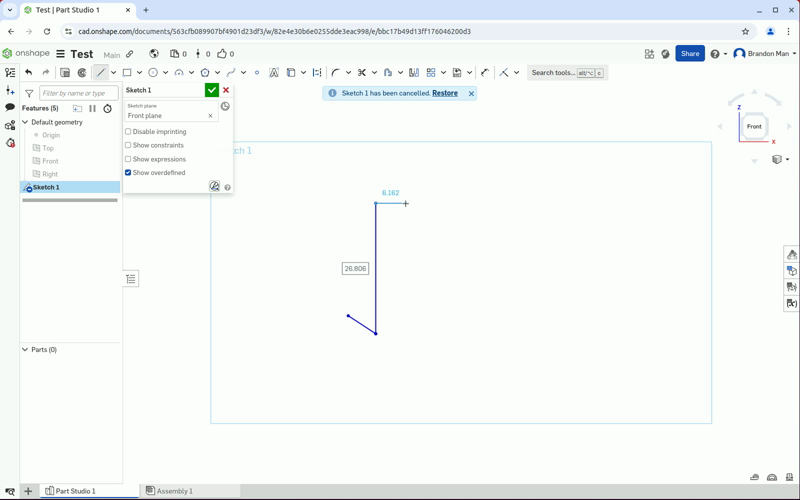
mouse_move(348, 221)
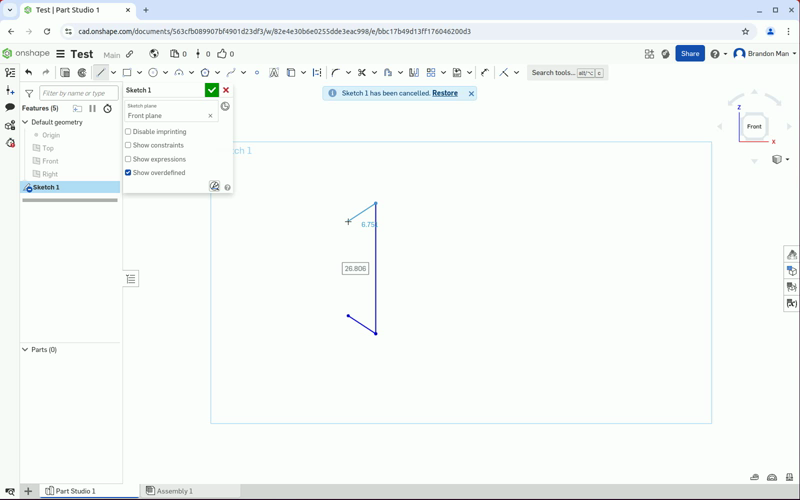
click(348, 221)
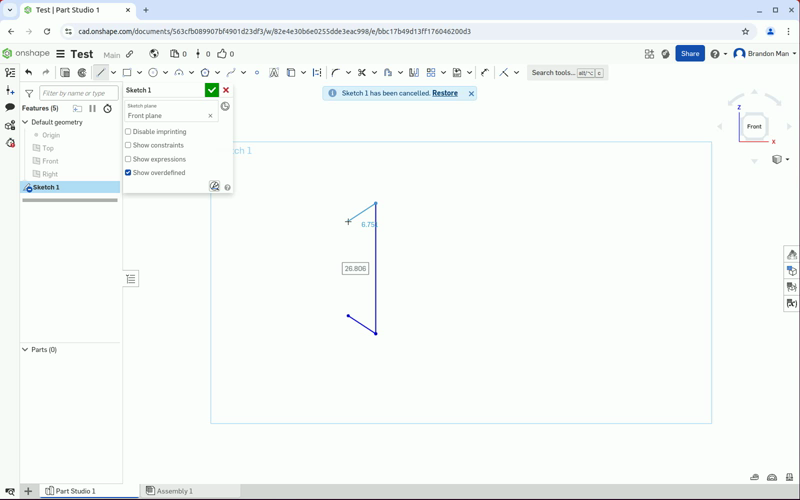
key_up(shift)
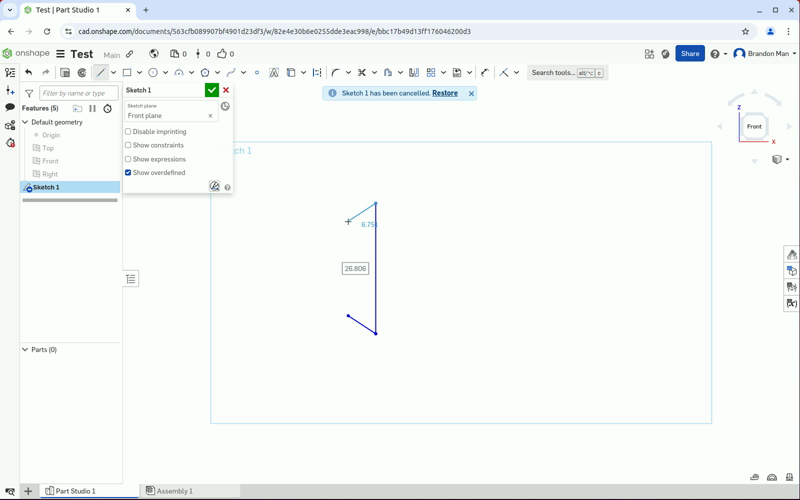
key_down(shift)
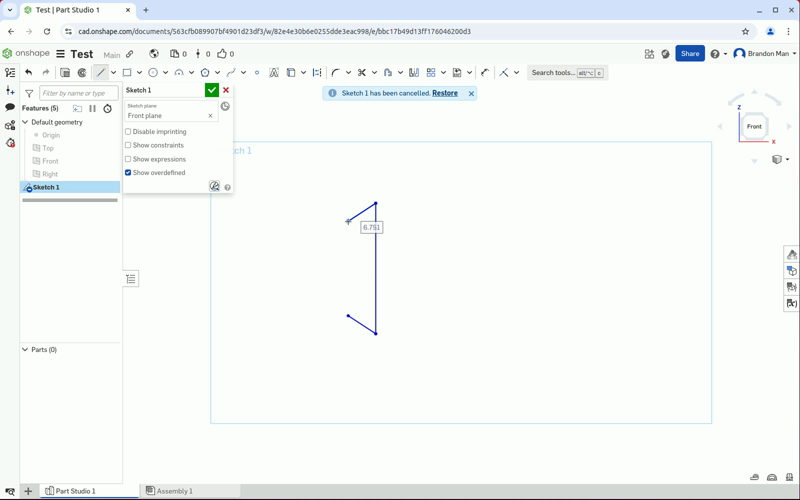
mouse_move(348, 315)
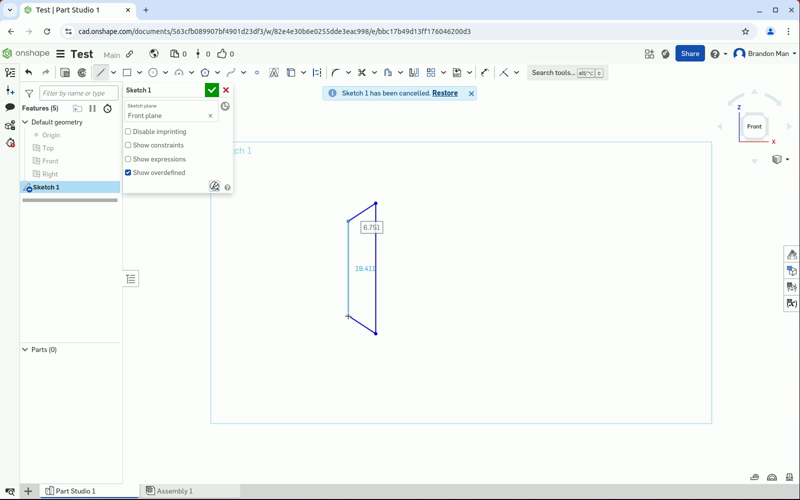
key_up(shift)
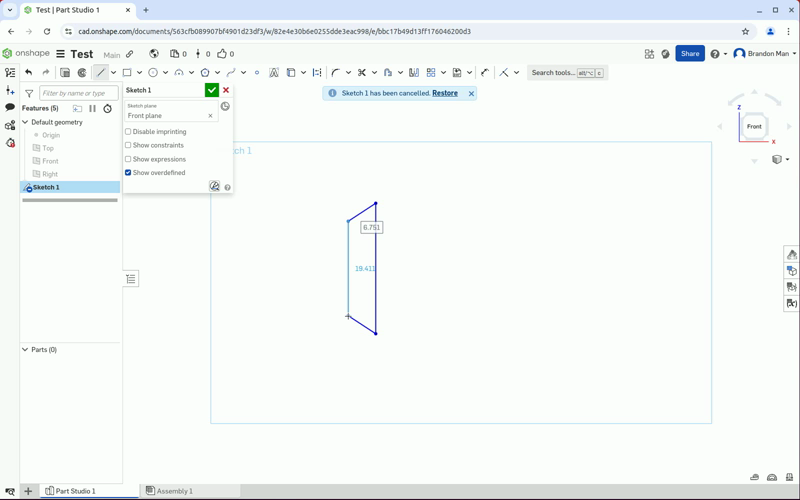
click(348, 315)
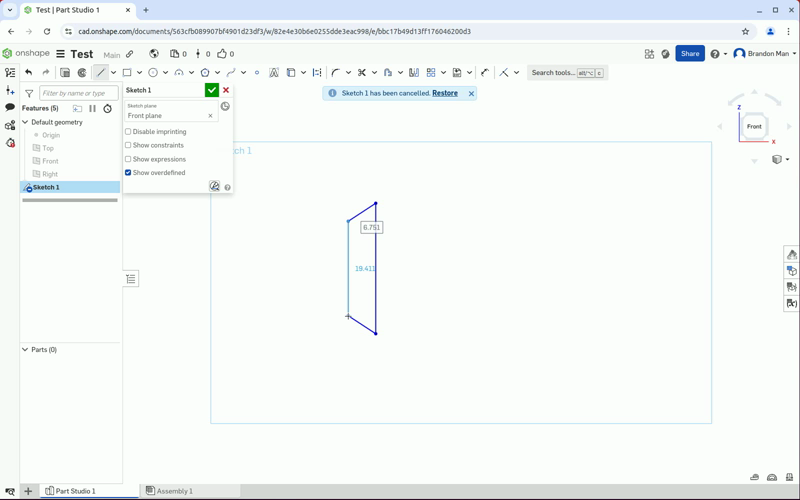
key(esc)
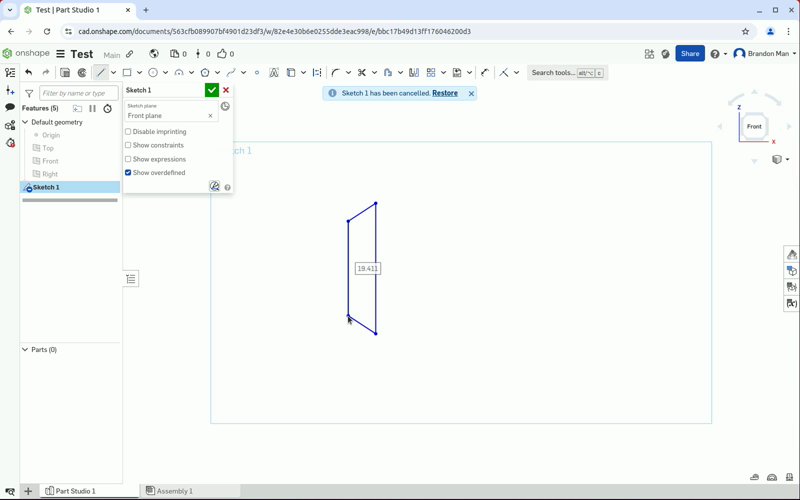
mouse_move(371, 310)
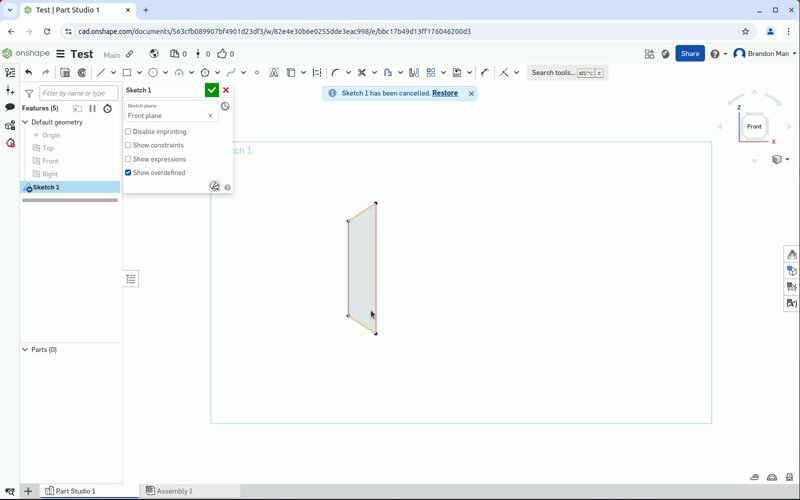
click(371, 310)
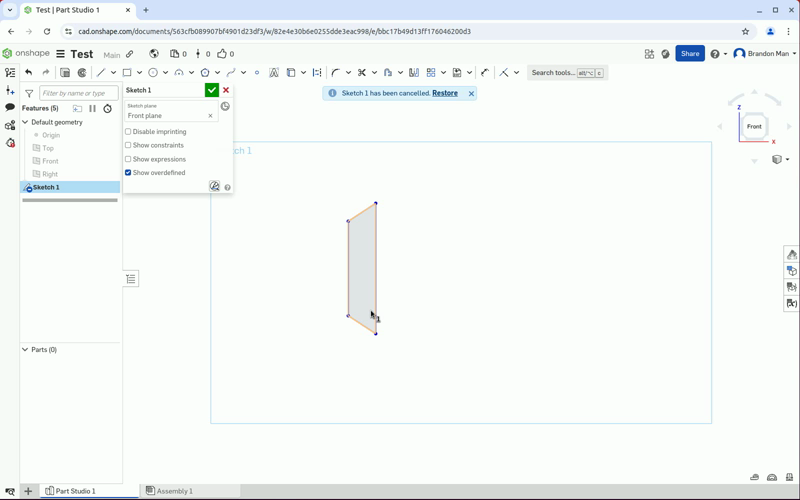
mouse_move(73, 352)
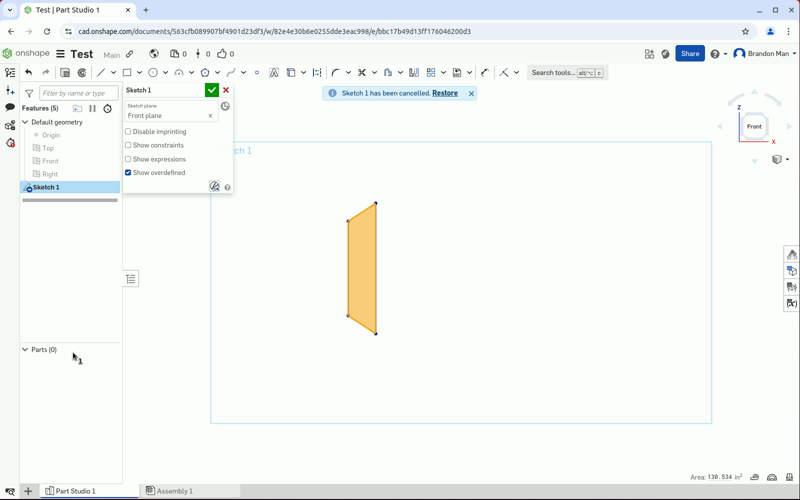
key(shift+y)
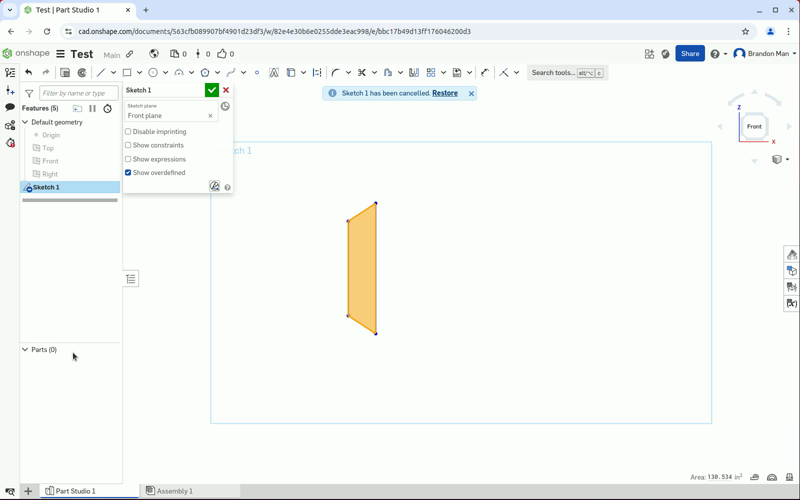
key(shift+e)
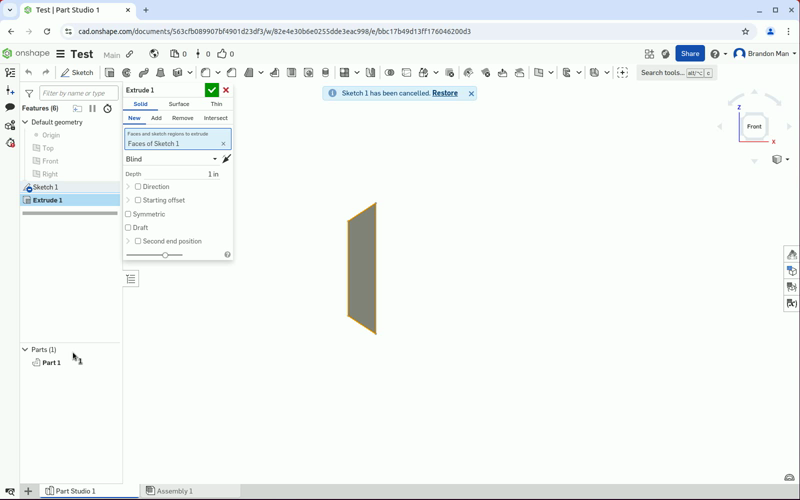
mouse_move(143, 106)
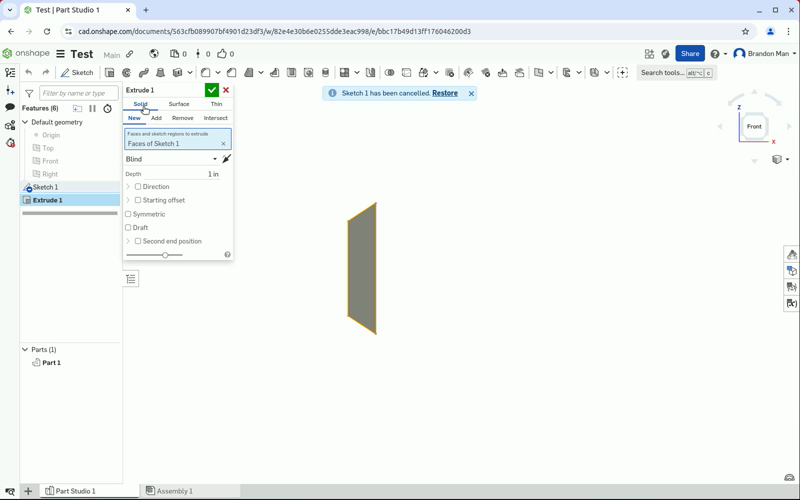
click(143, 106)
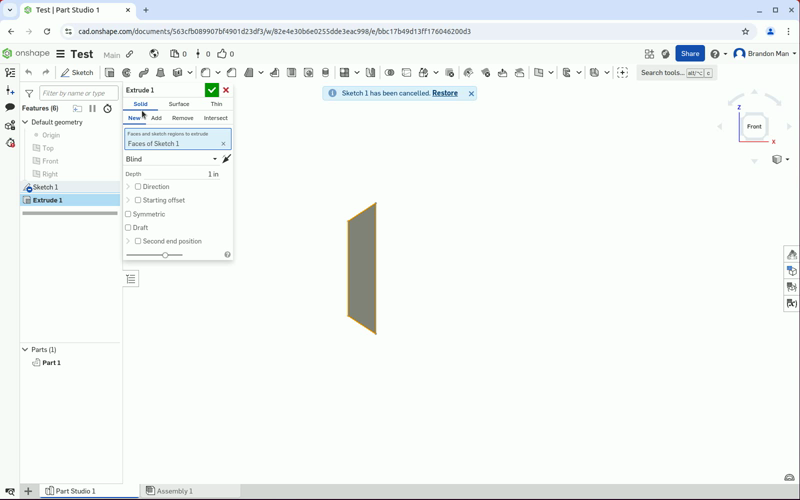
mouse_move(137, 120)
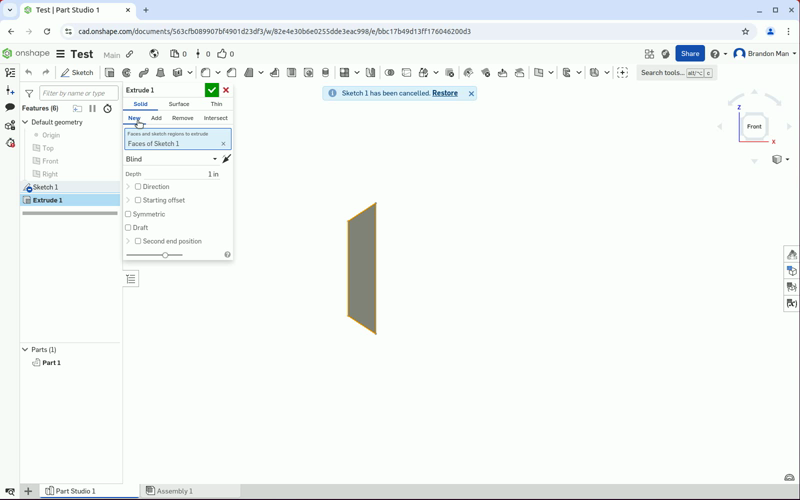
click(137, 120)
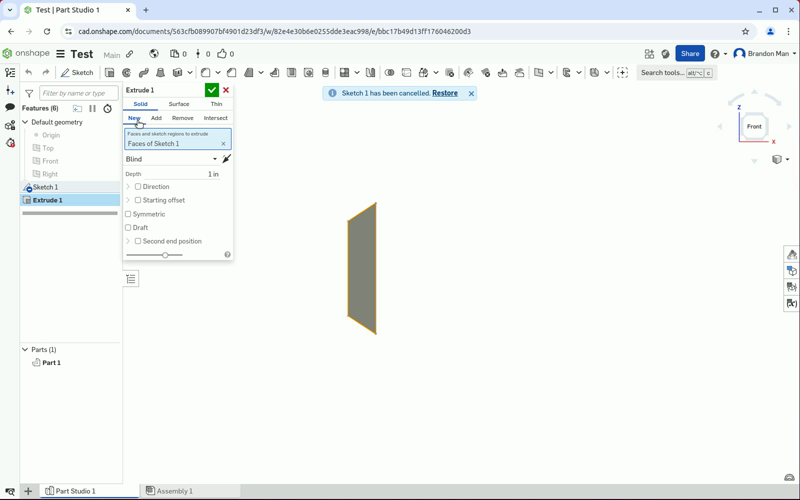
key(tab, 4)
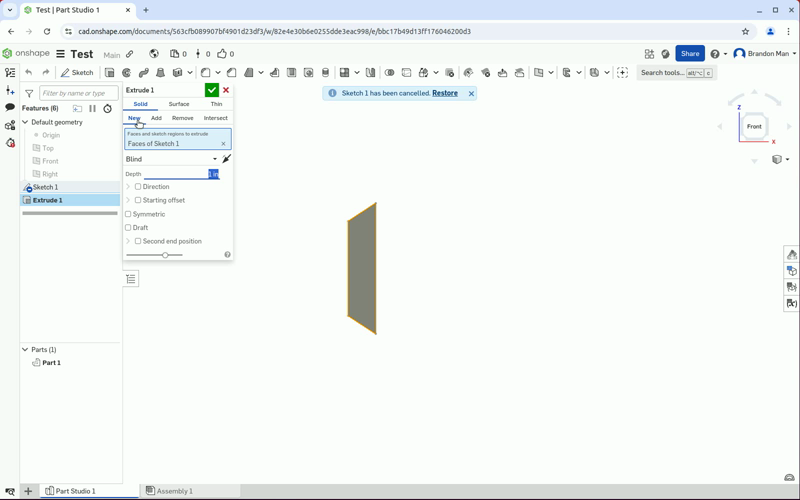
text(1.926)
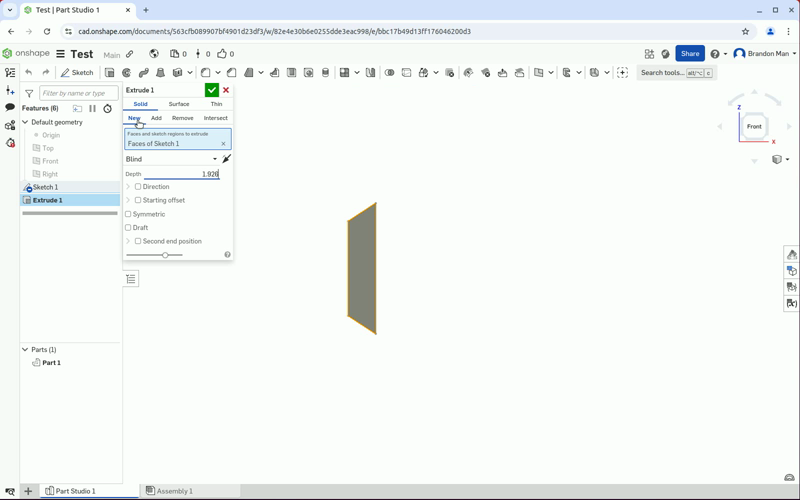
key(enter)
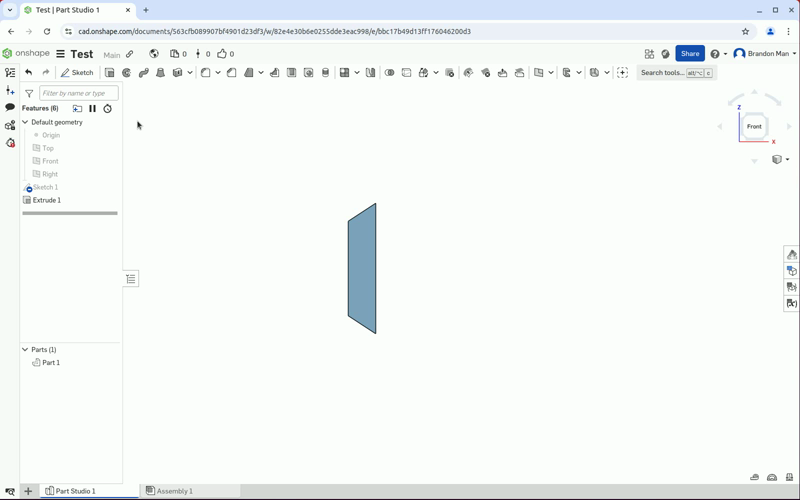
key(shift+h)
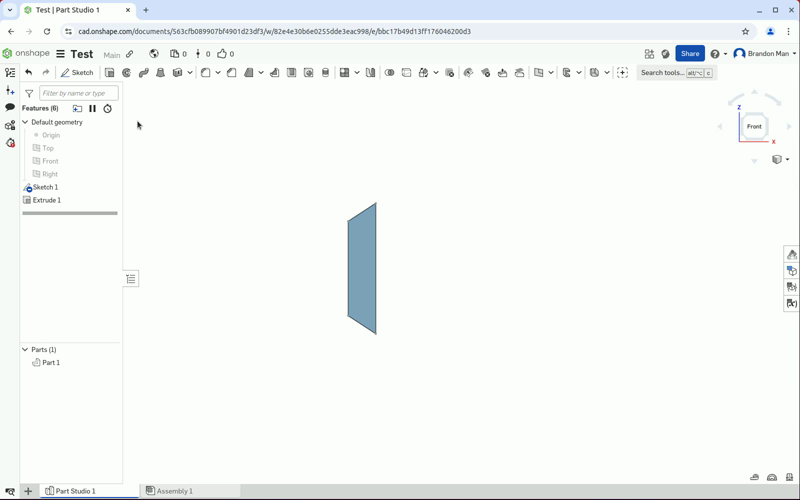
key(shift+h)
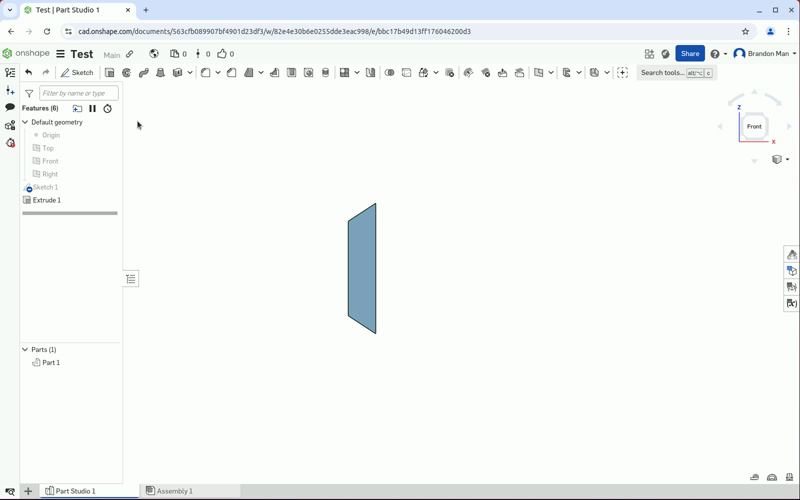
mouse_move(73, 189)
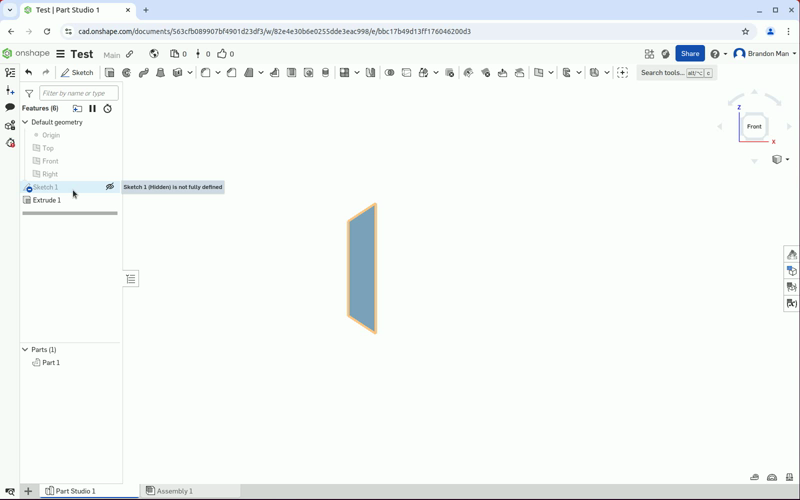
click(73, 189)
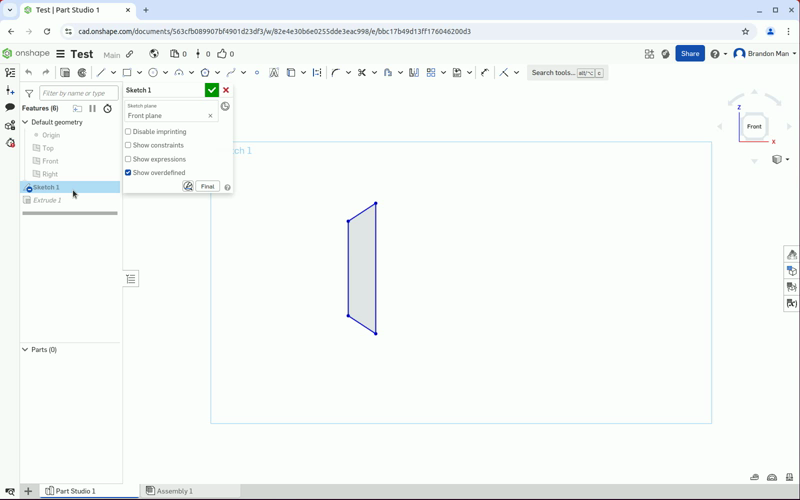
mouse_move(229, 92)
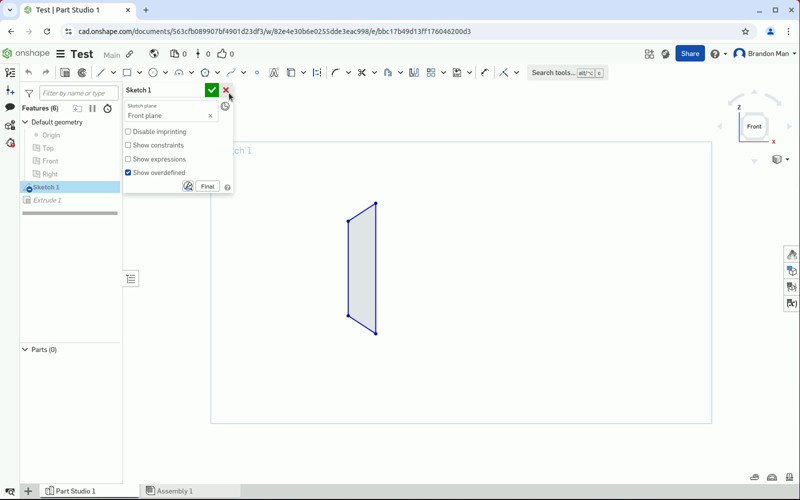
click(229, 92)
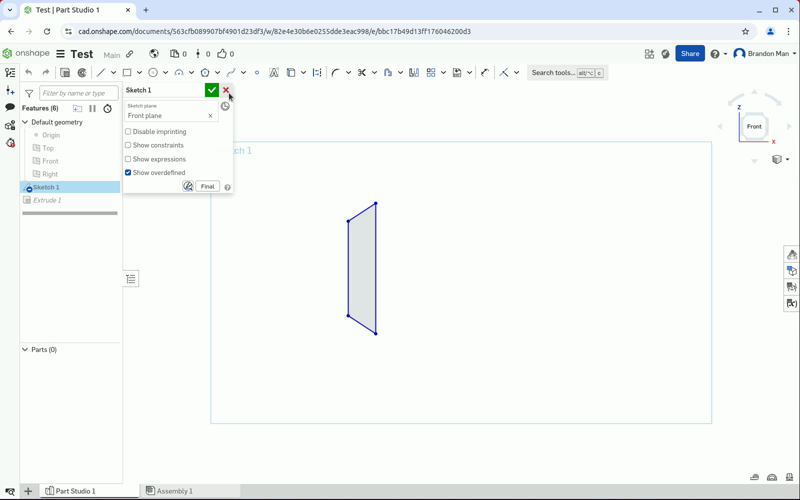
key(shift+s)
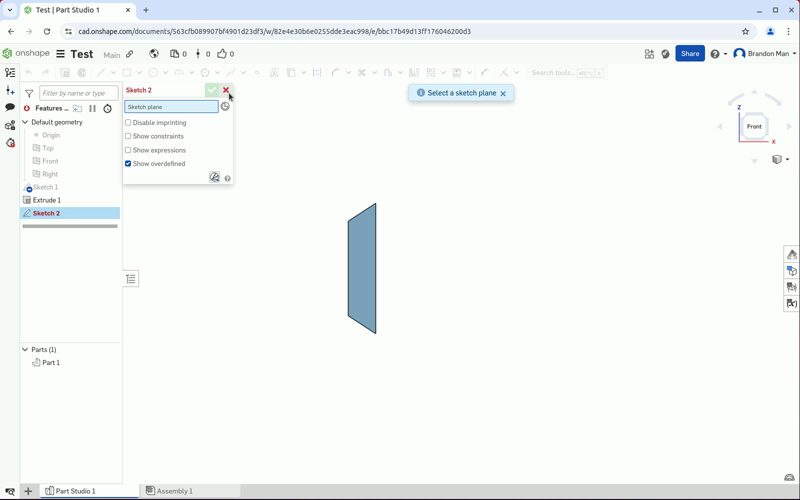
mouse_move(73, 163)
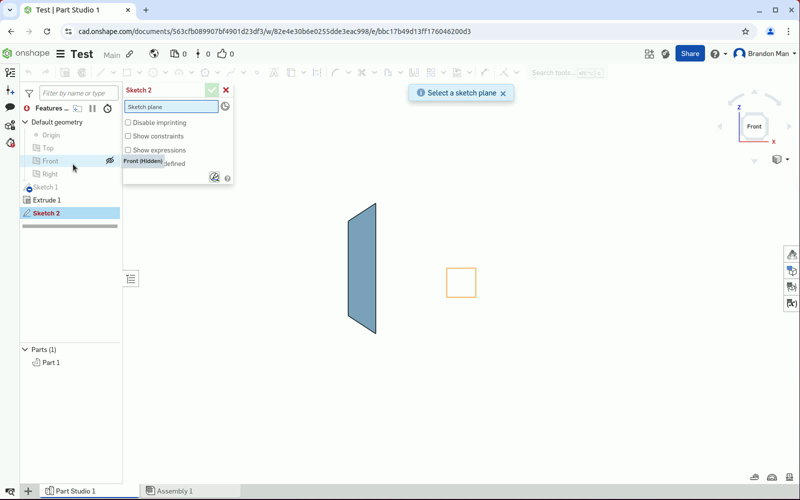
click(73, 163)
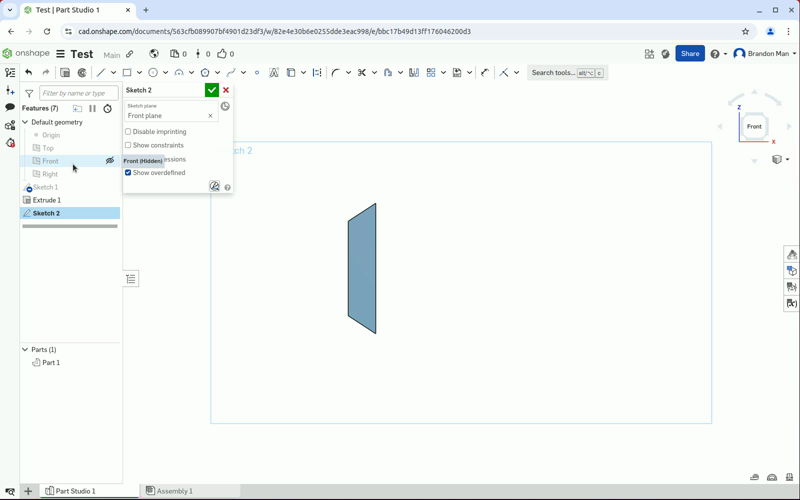
mouse_move(73, 352)
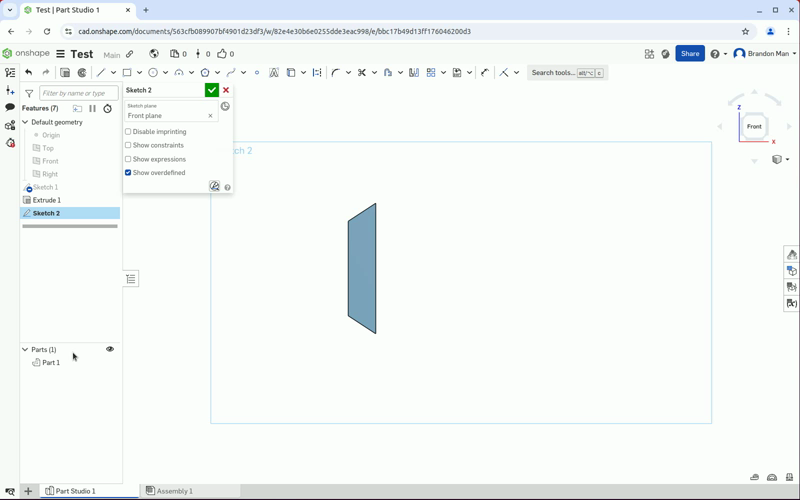
key(y)
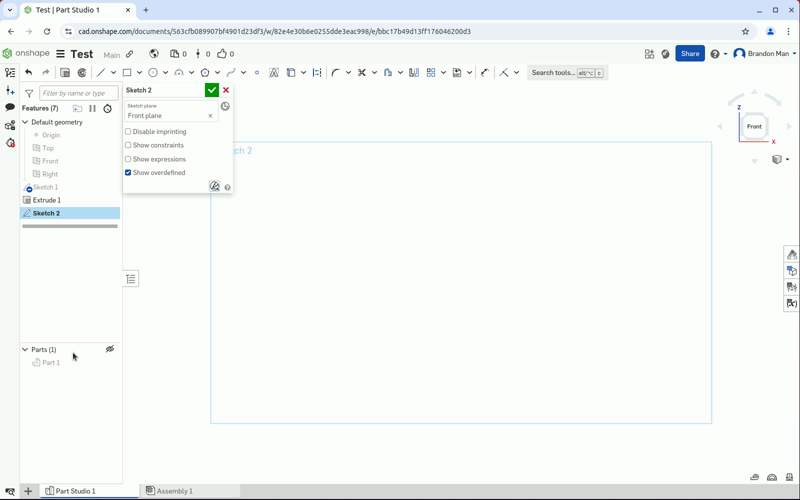
key(l)
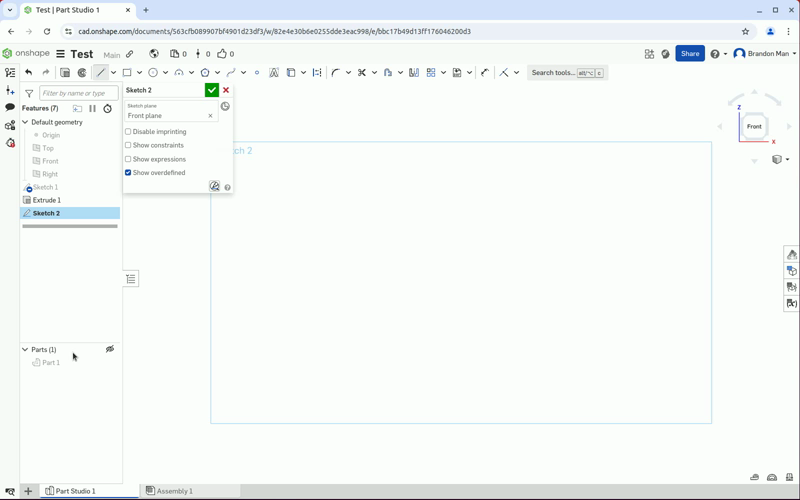
key_down(shift)
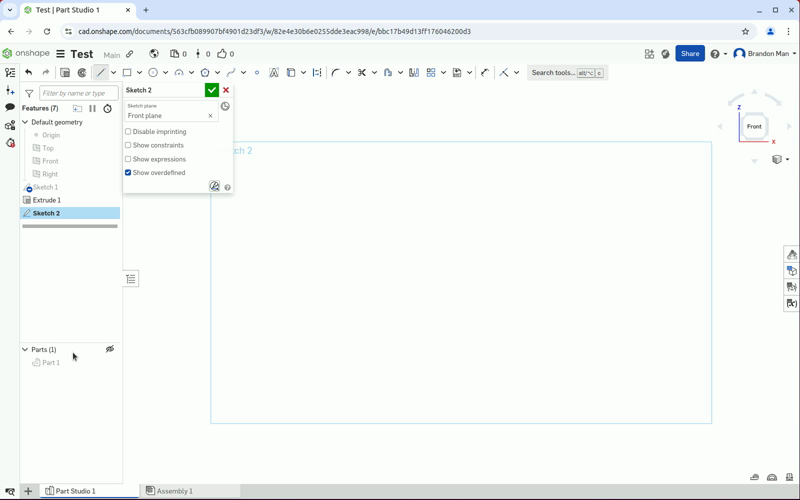
mouse_move(393, 333)
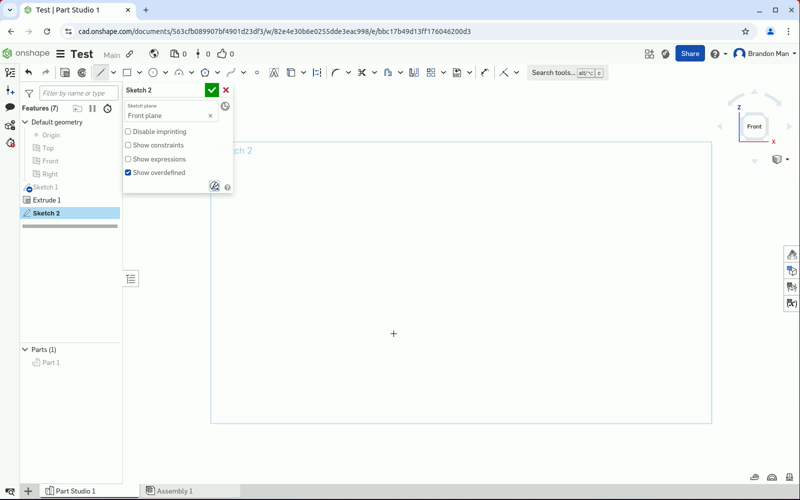
click(393, 333)
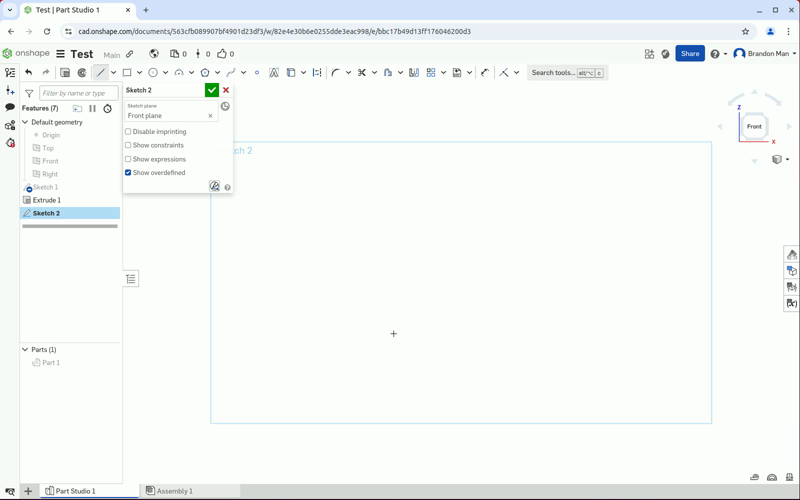
key_up(shift)
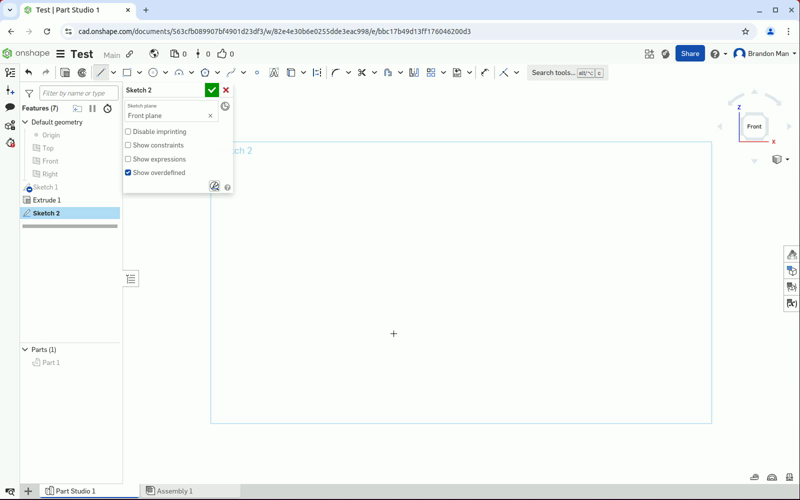
key_down(shift)
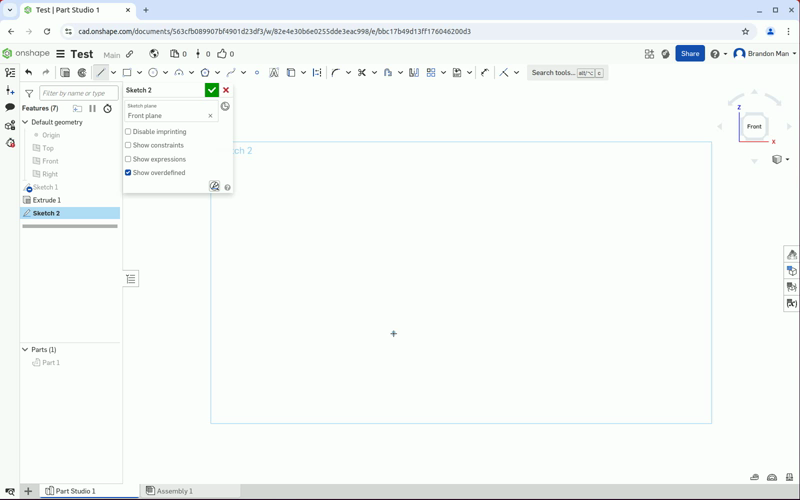
mouse_move(423, 333)
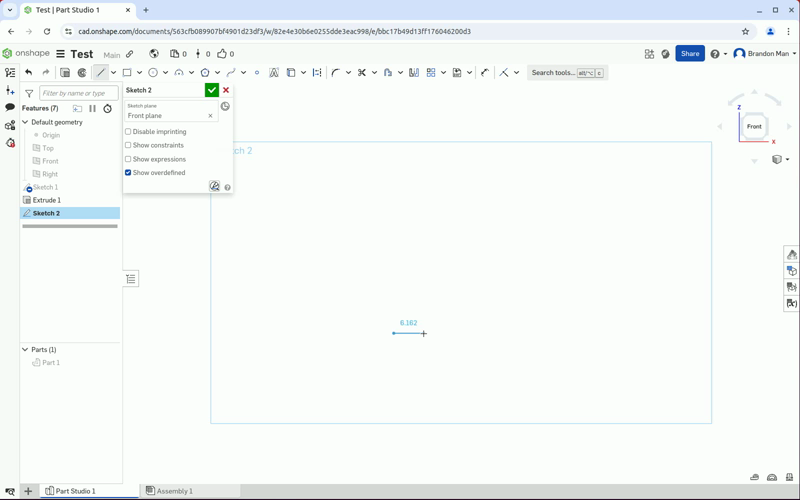
mouse_move(421, 315)
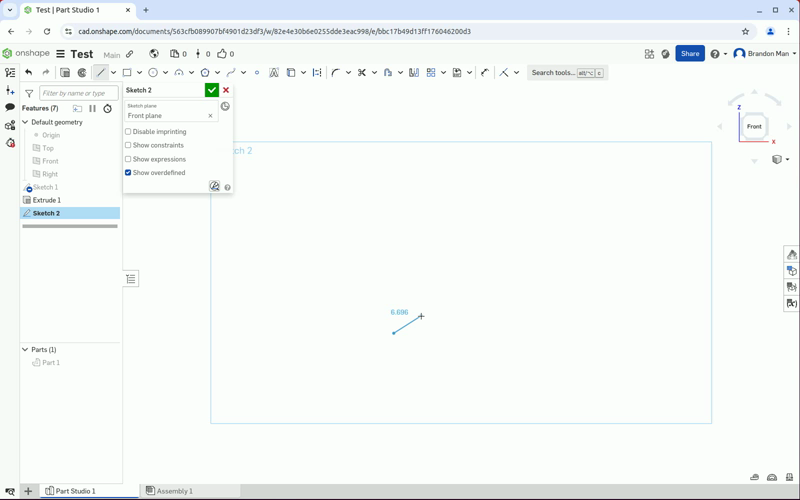
click(421, 315)
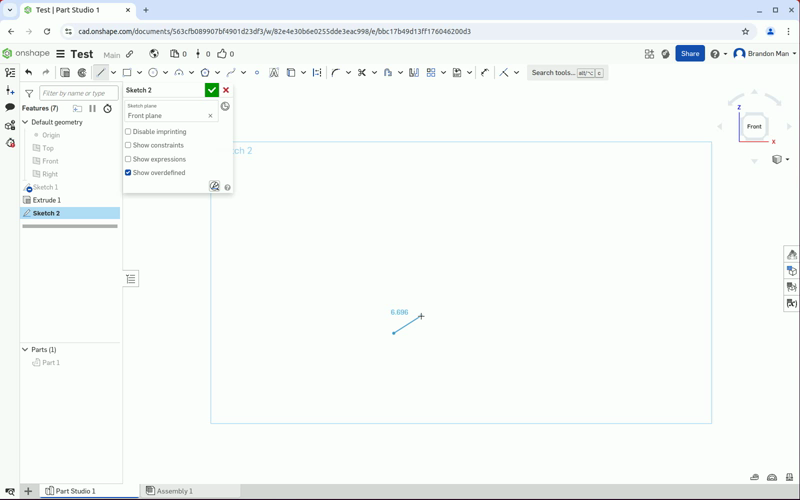
key_up(shift)
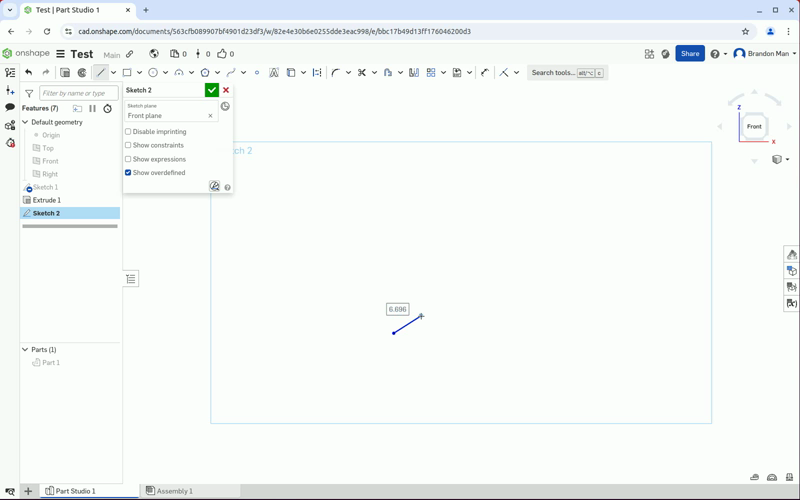
key_down(shift)
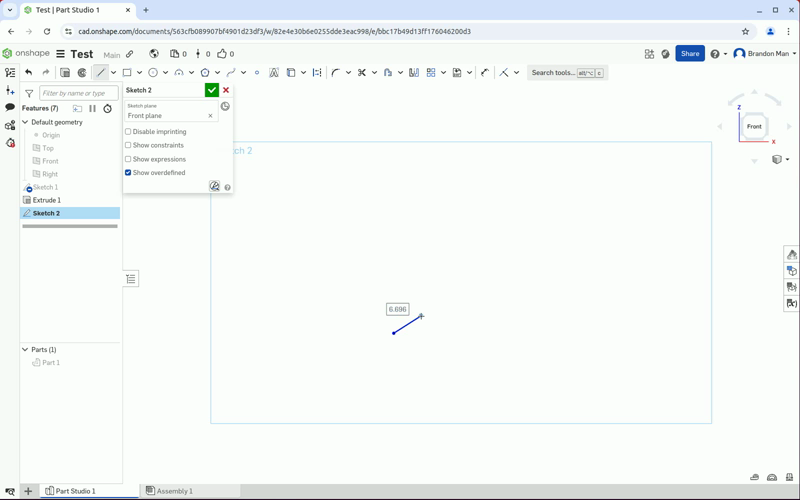
mouse_move(421, 221)
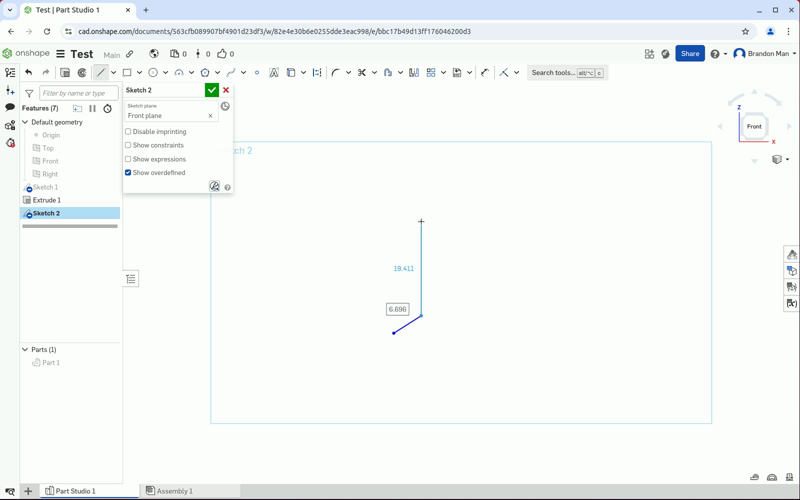
click(421, 221)
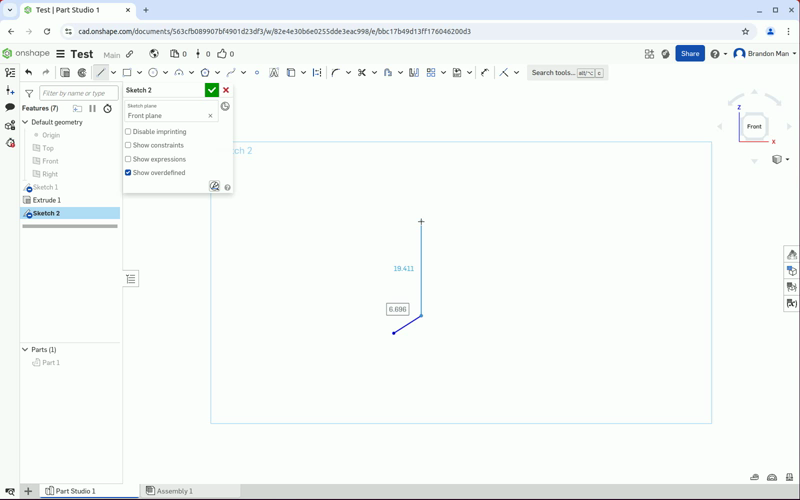
key_up(shift)
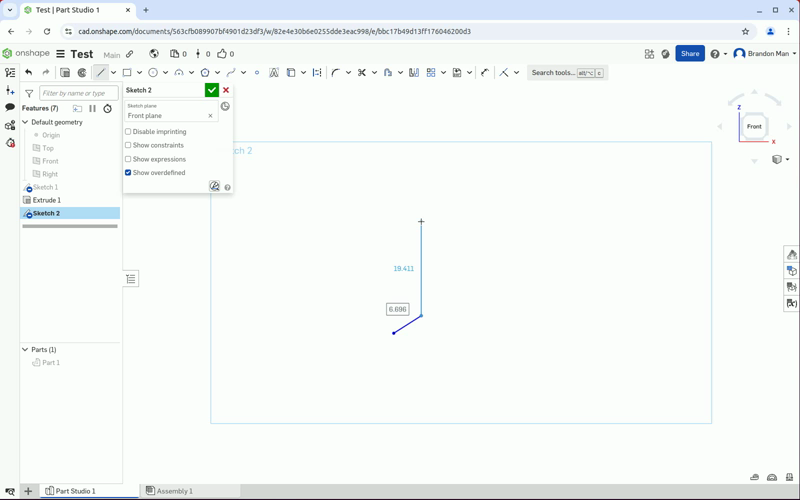
key_down(shift)
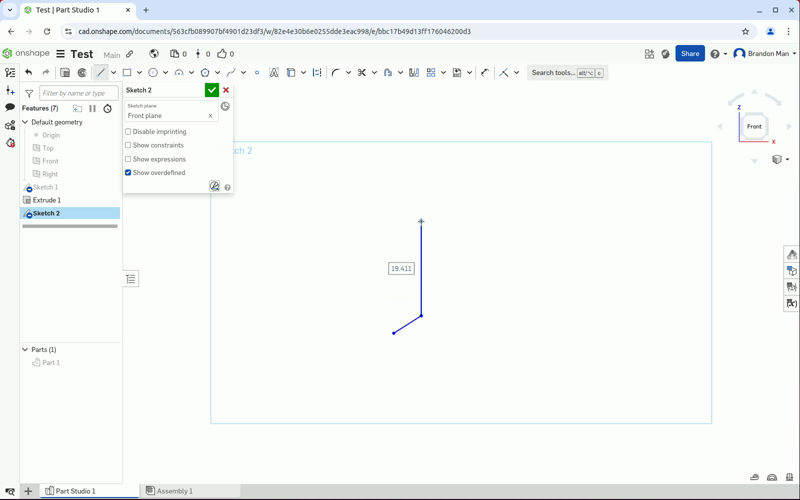
mouse_move(451, 221)
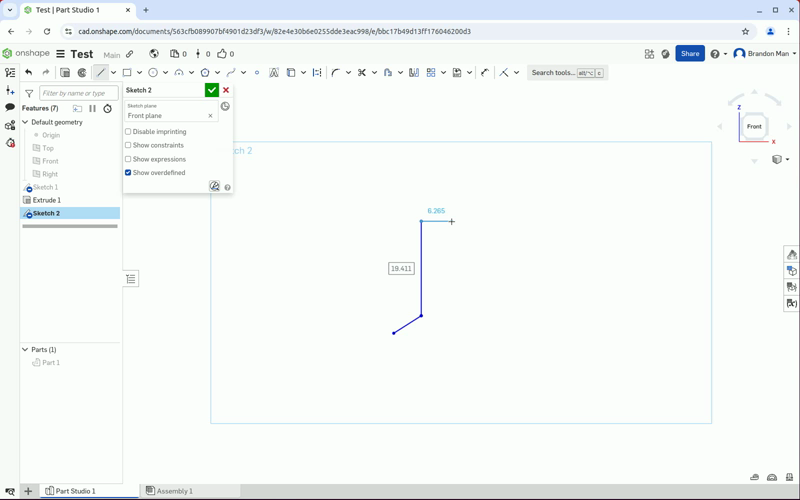
mouse_move(393, 203)
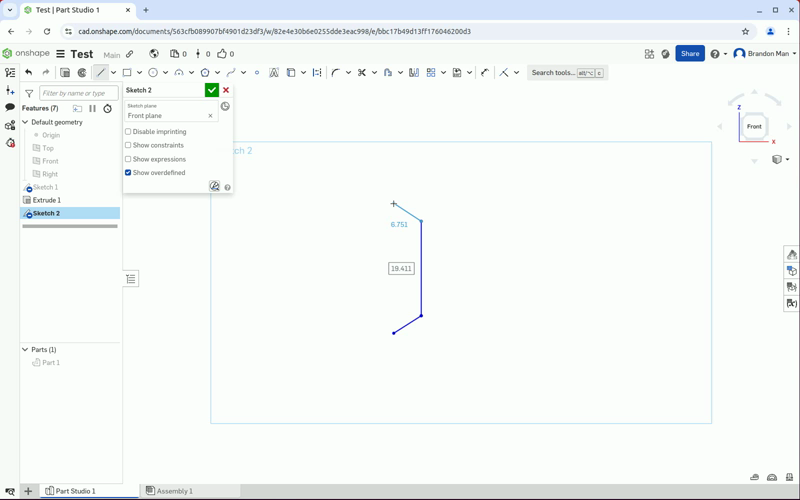
click(393, 203)
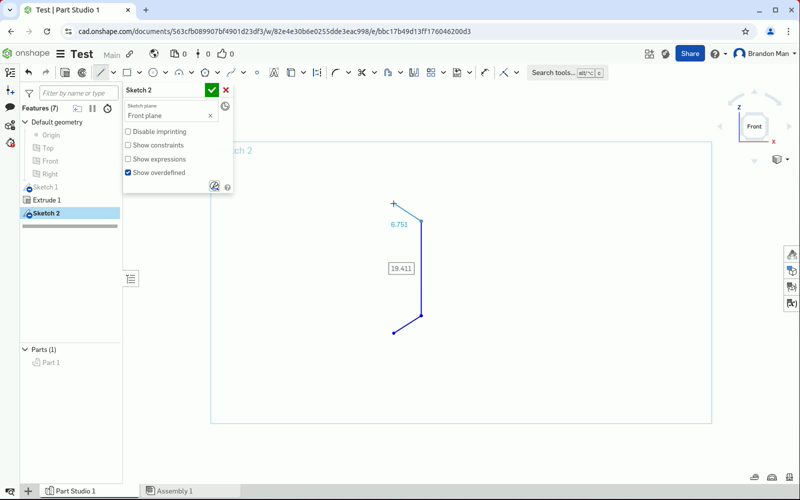
key_up(shift)
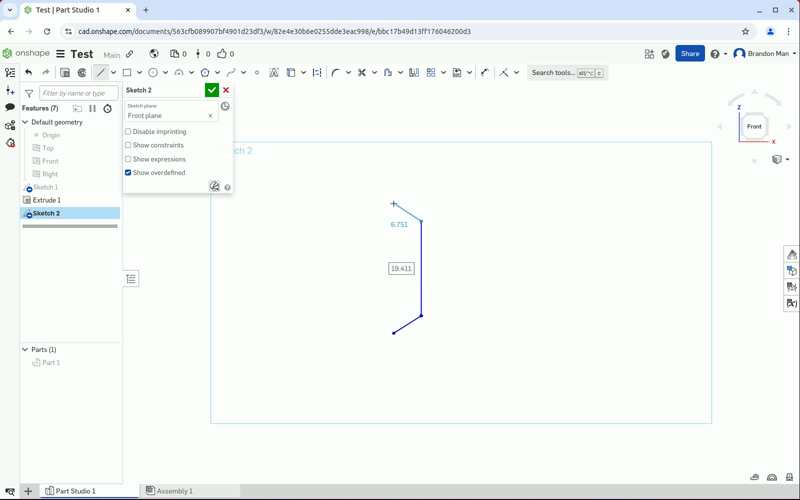
key_down(shift)
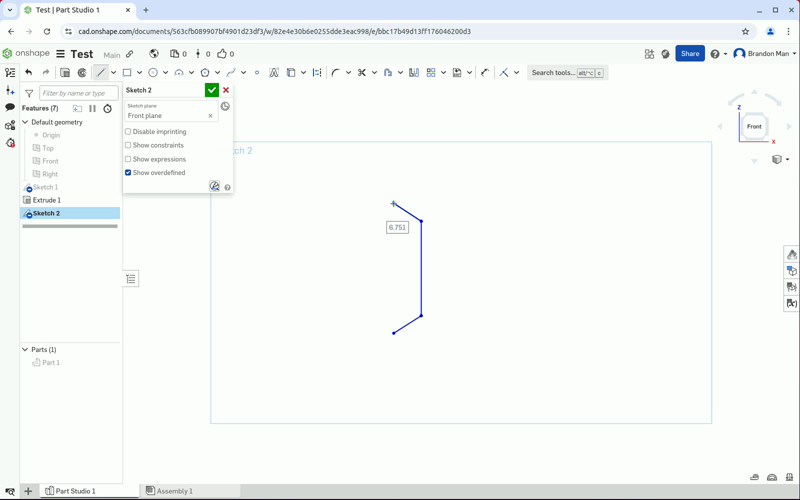
mouse_move(393, 333)
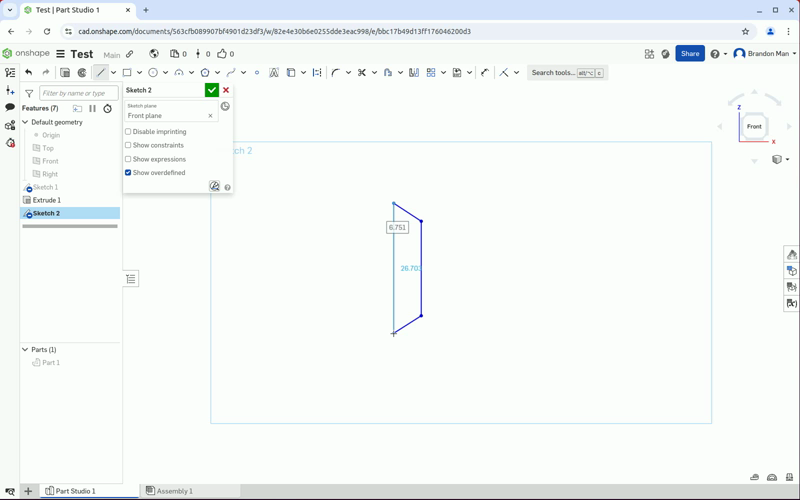
key_up(shift)
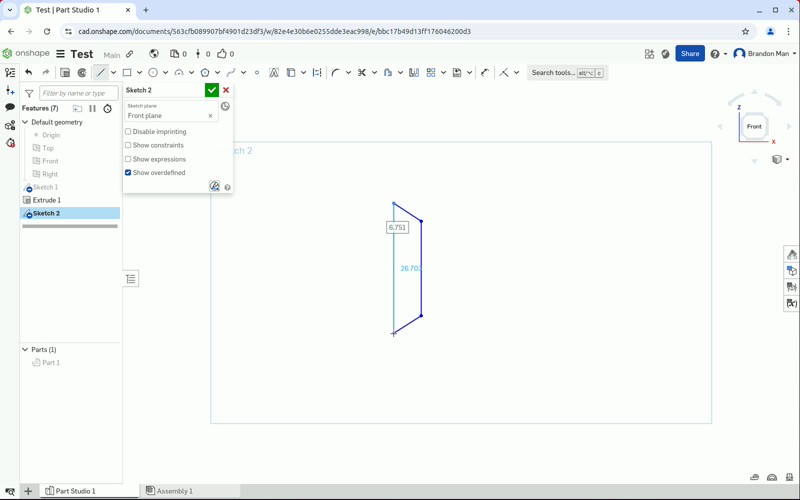
click(393, 333)
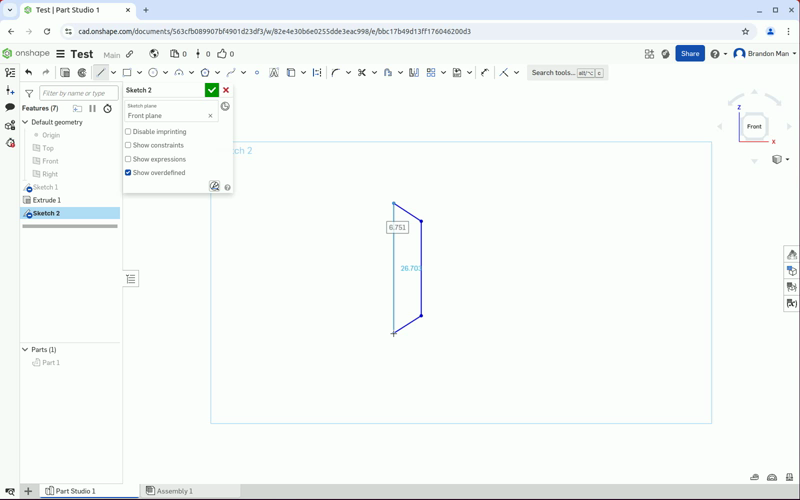
key(esc)
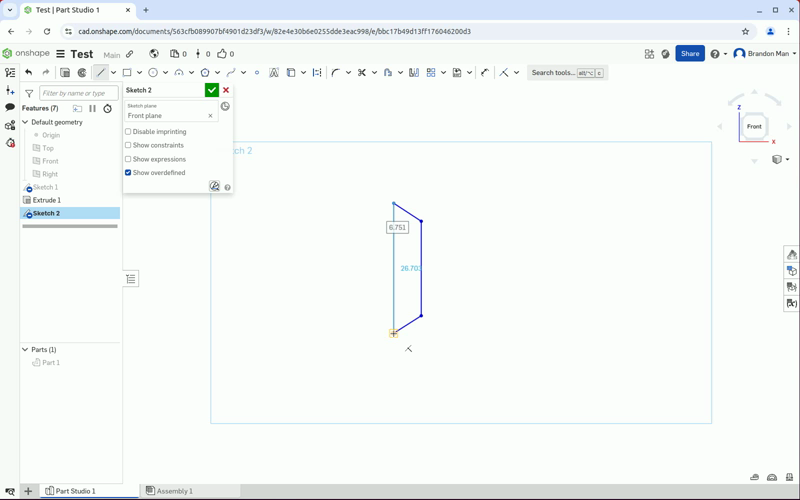
mouse_move(396, 213)
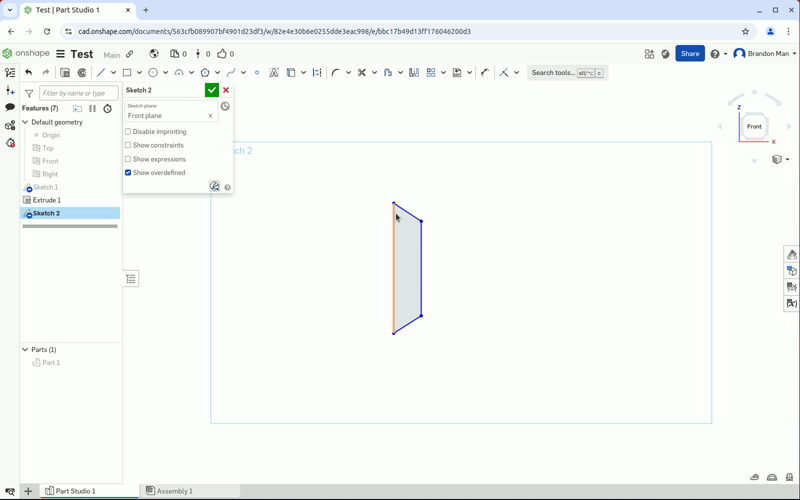
click(396, 213)
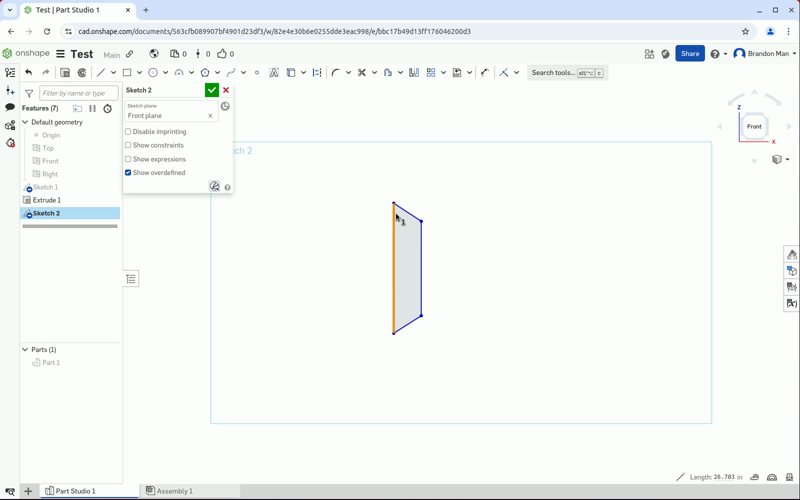
mouse_move(73, 352)
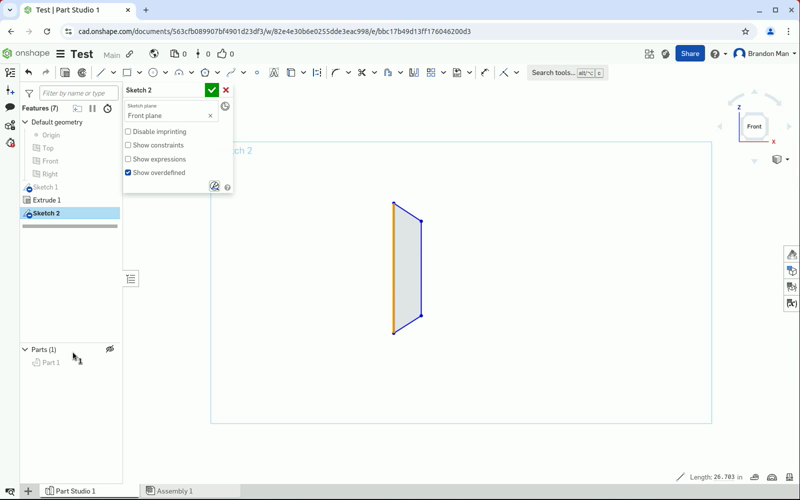
key(shift+y)
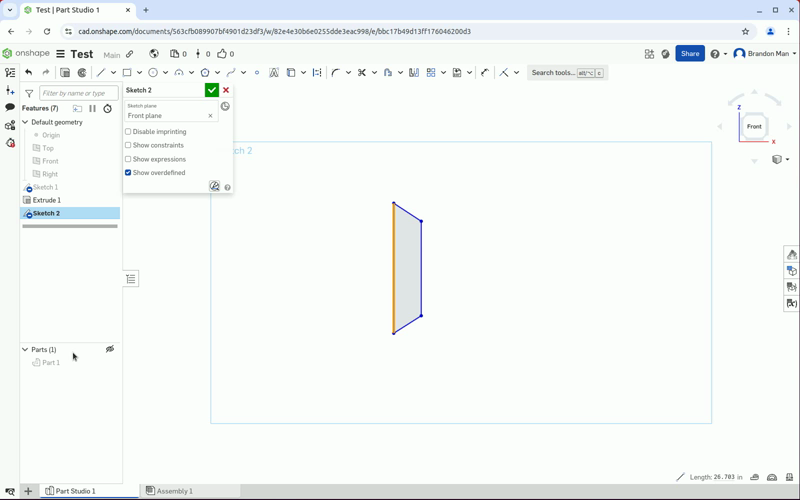
key(shift+e)
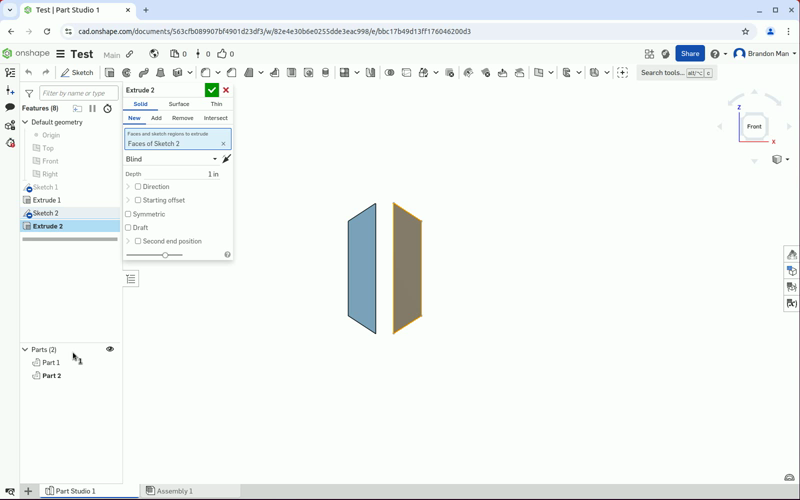
mouse_move(143, 106)
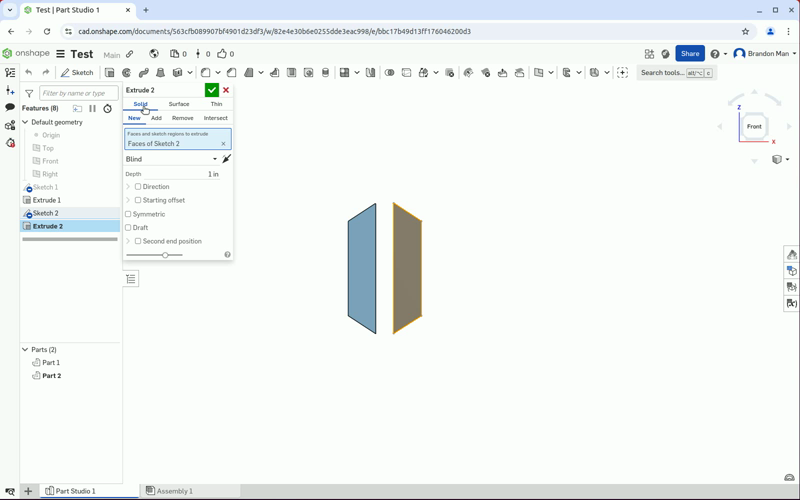
click(143, 106)
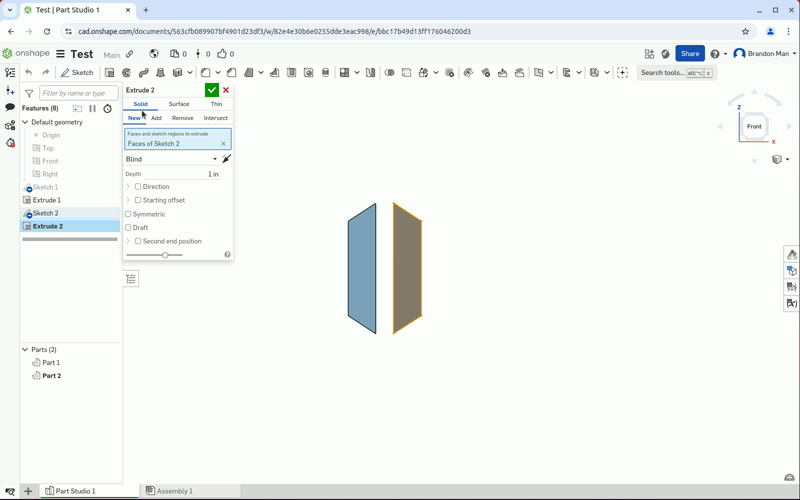
mouse_move(137, 120)
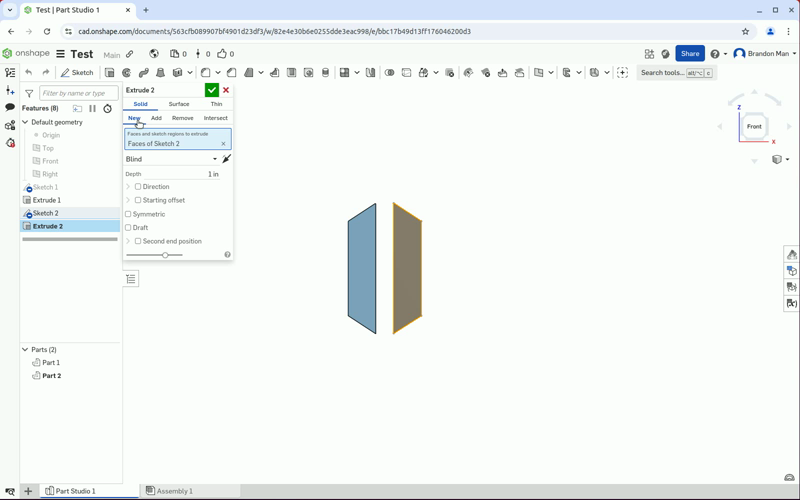
click(137, 120)
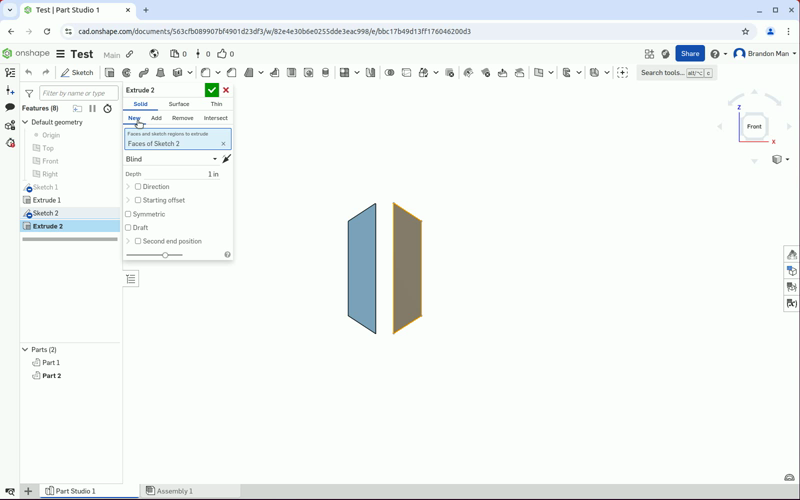
key(tab, 4)
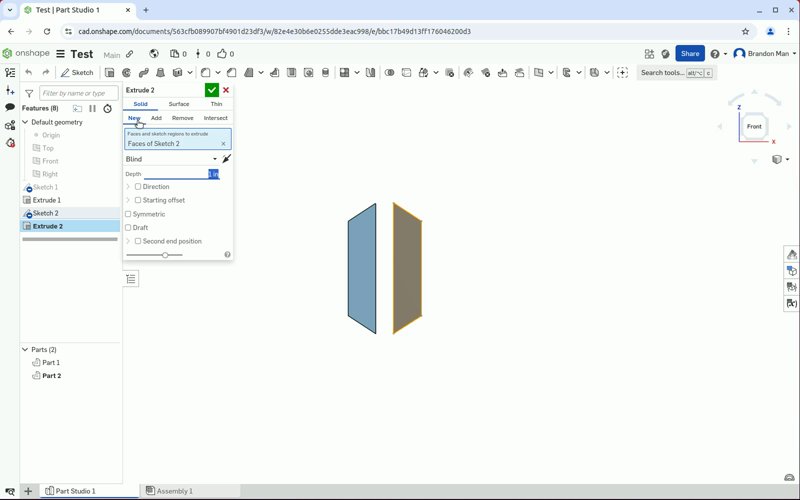
text(1.926)
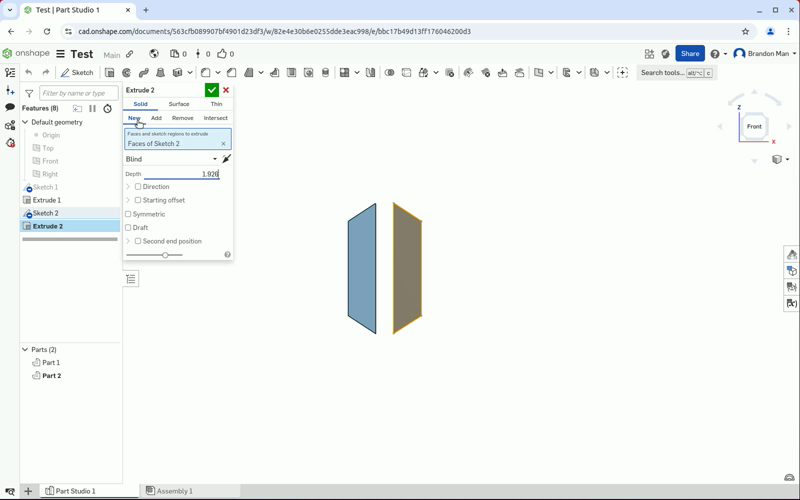
key(enter)
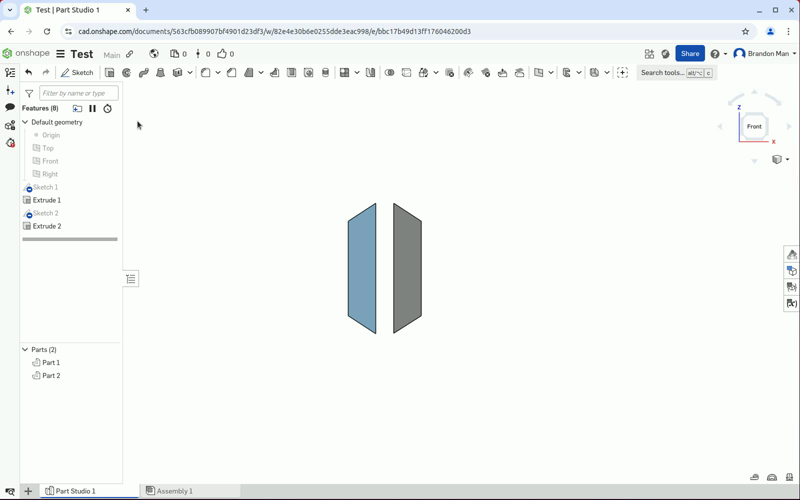
key(shift+h)
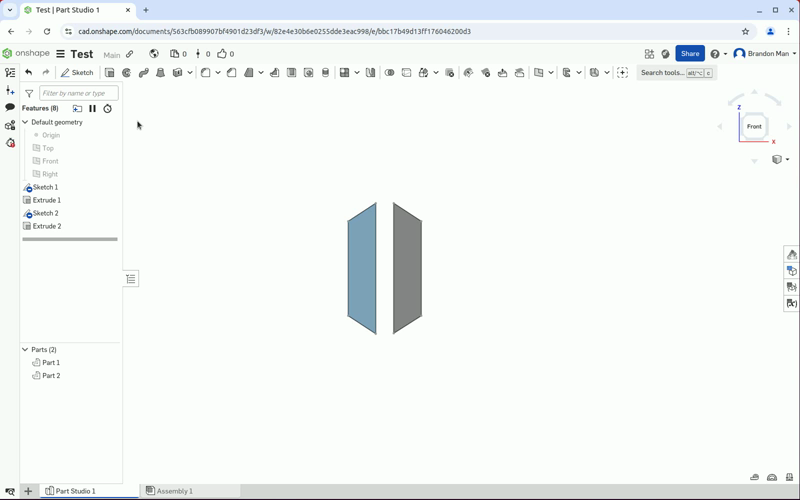
key(shift+h)
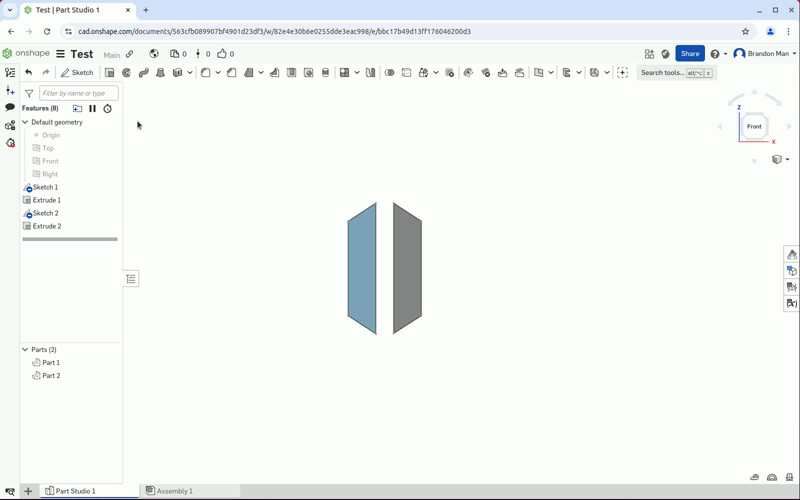
key(shift+7)
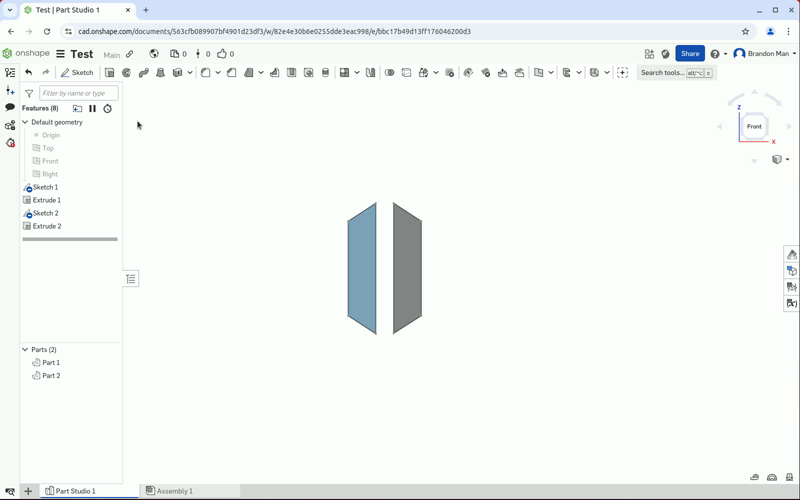
key(left, 2)
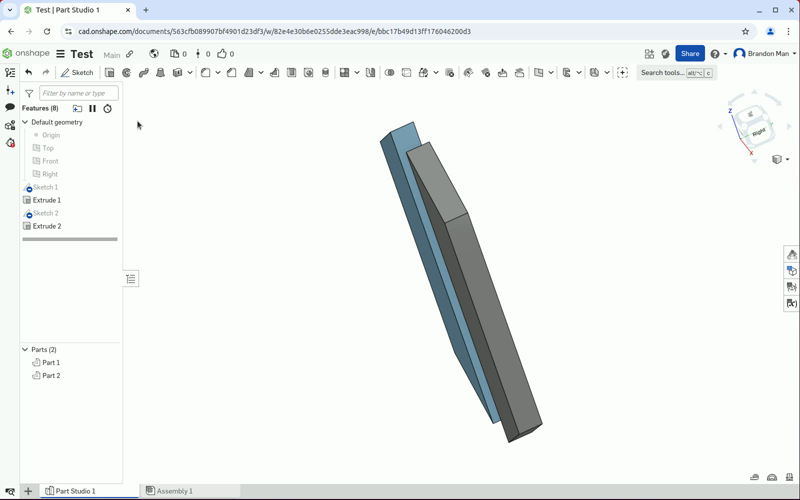
key(down, 2)
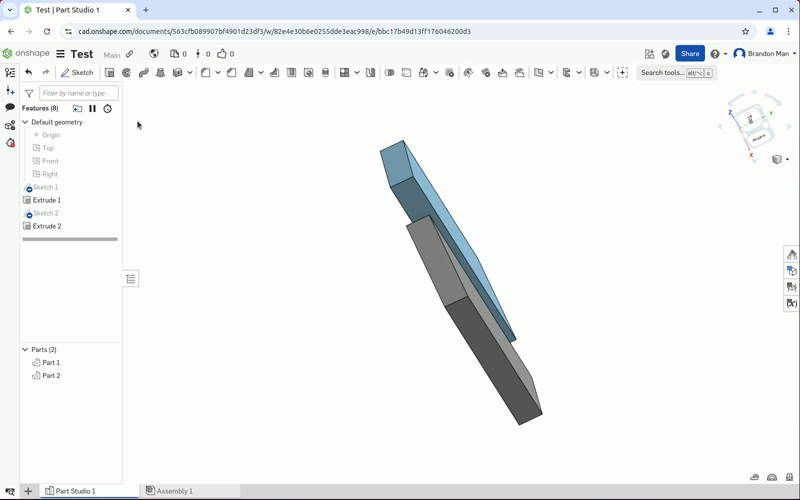
key(up, 2)
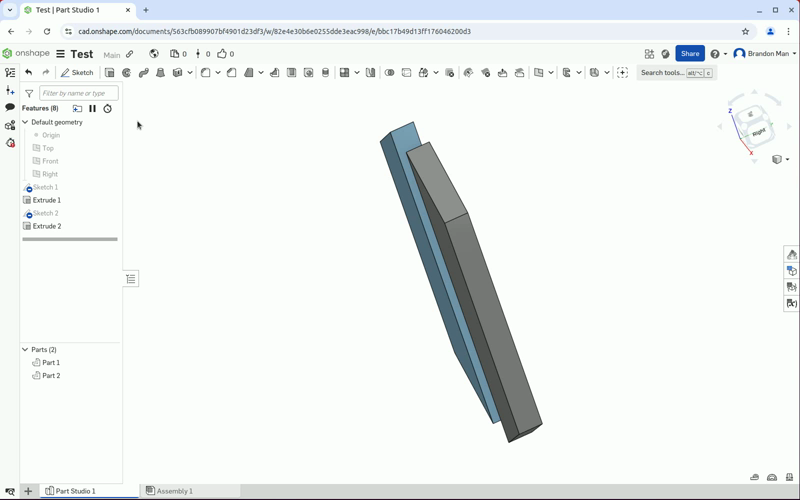
key(right, 2)
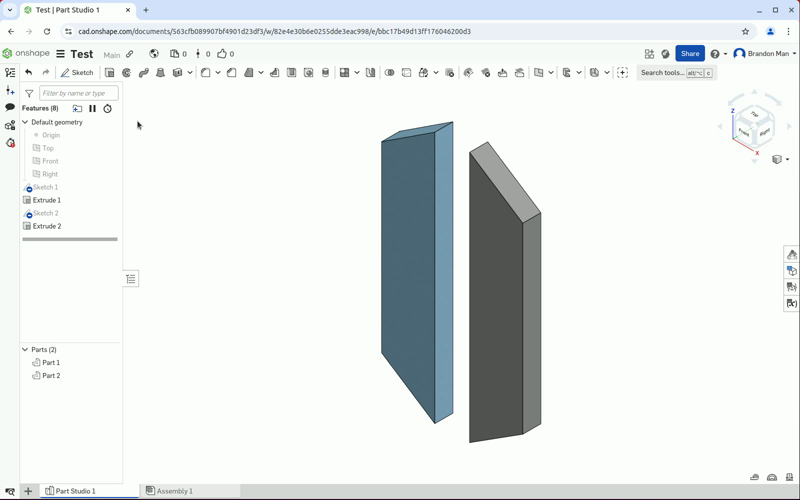
mouse_move(73, 189)
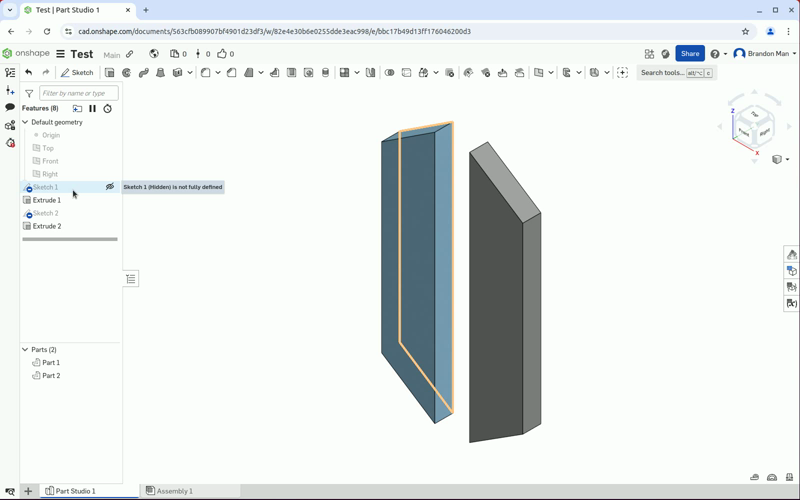
click(73, 189)